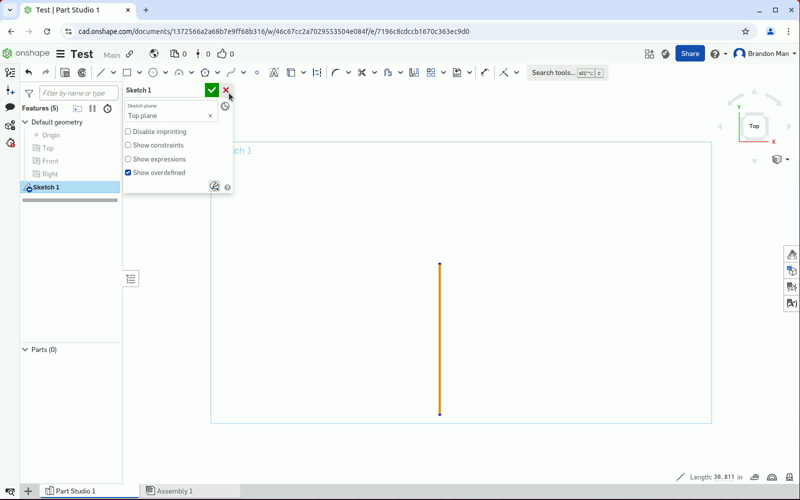
key(shift+h)
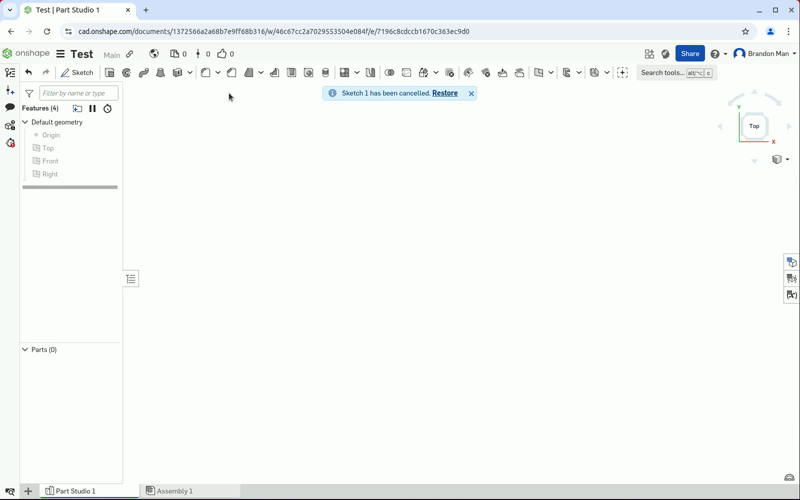
mouse_move(73, 352)
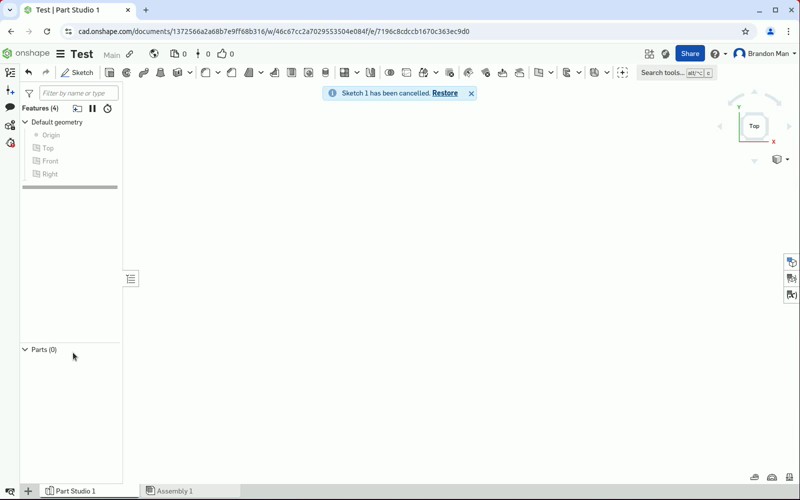
key(y)
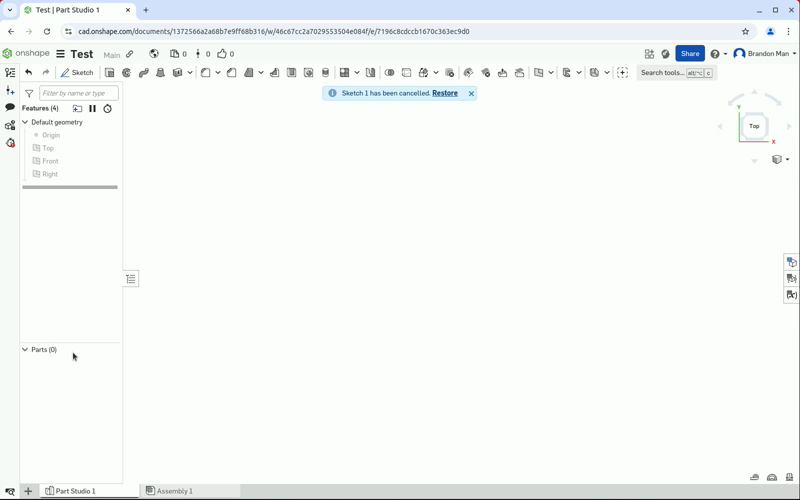
key(shift+p)
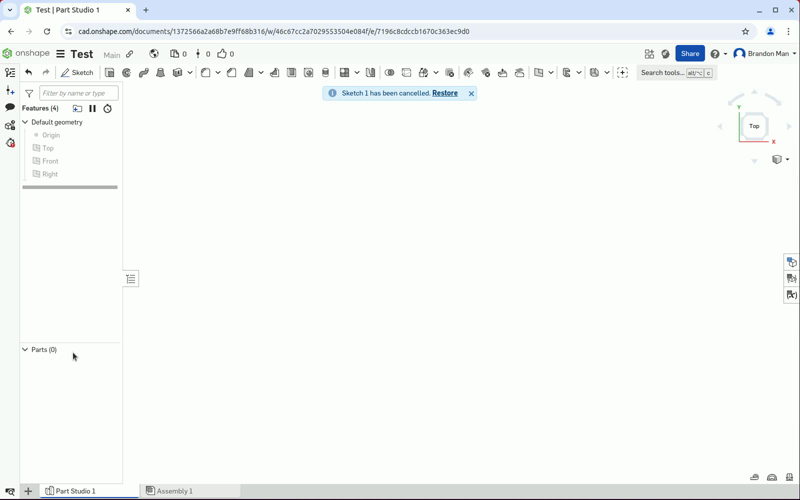
key(space)
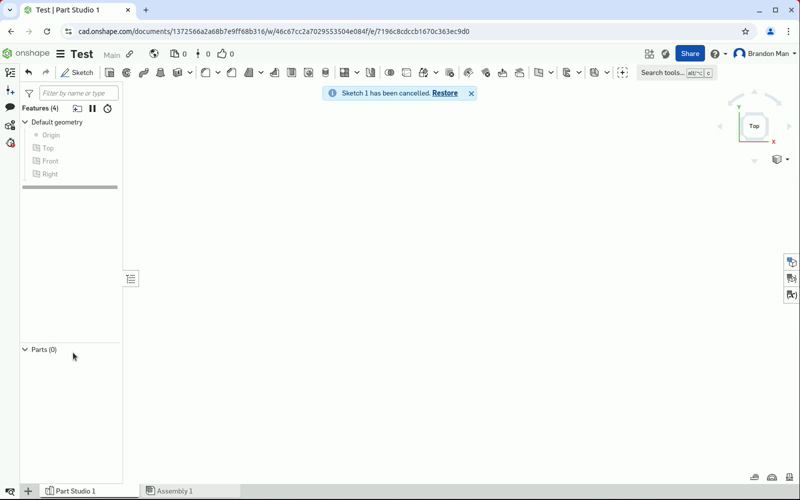
key_down(shift)
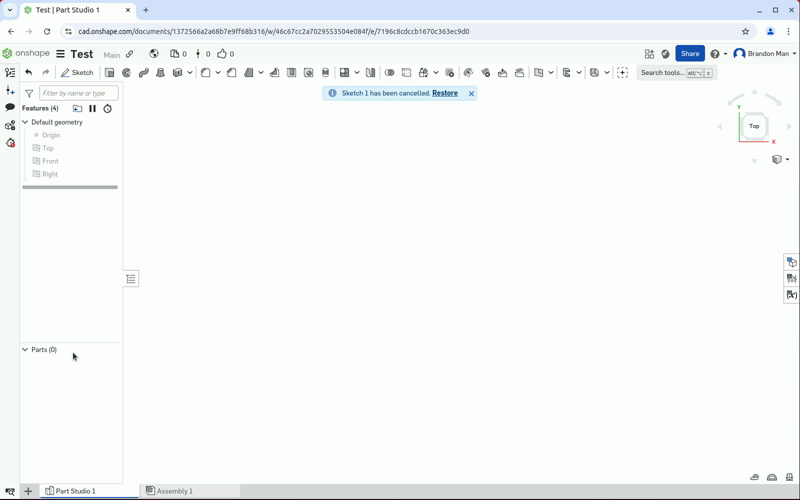
key(up)
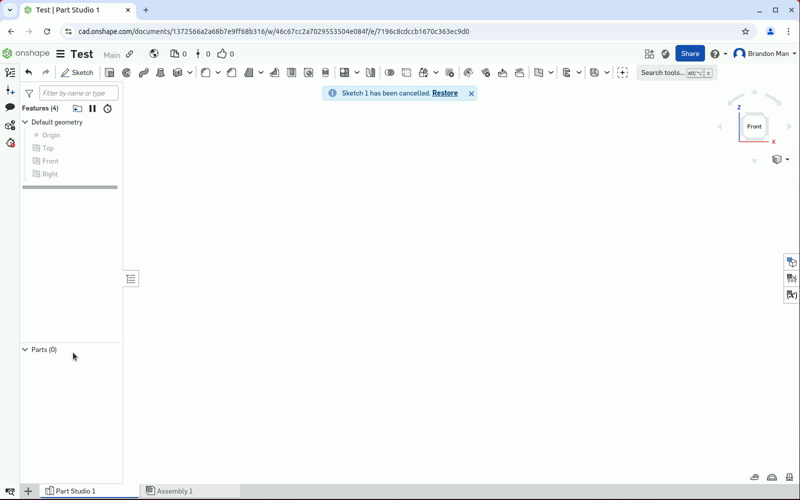
key_up(shift)
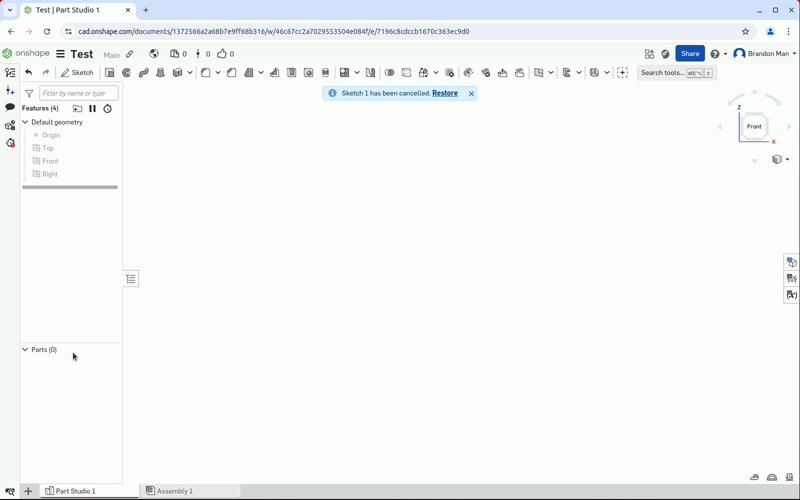
mouse_move(73, 352)
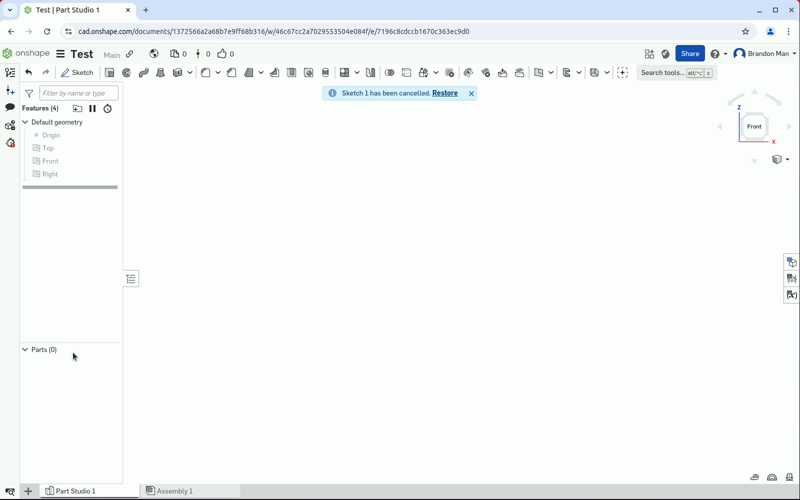
key(shift+y)
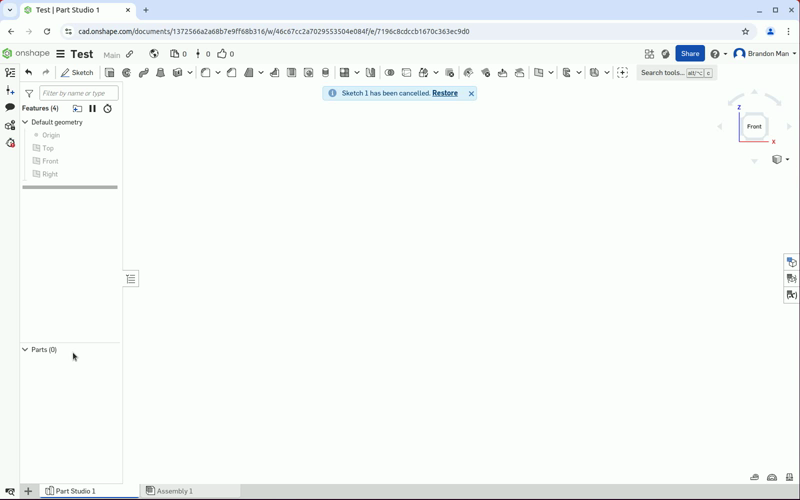
key(shift+s)
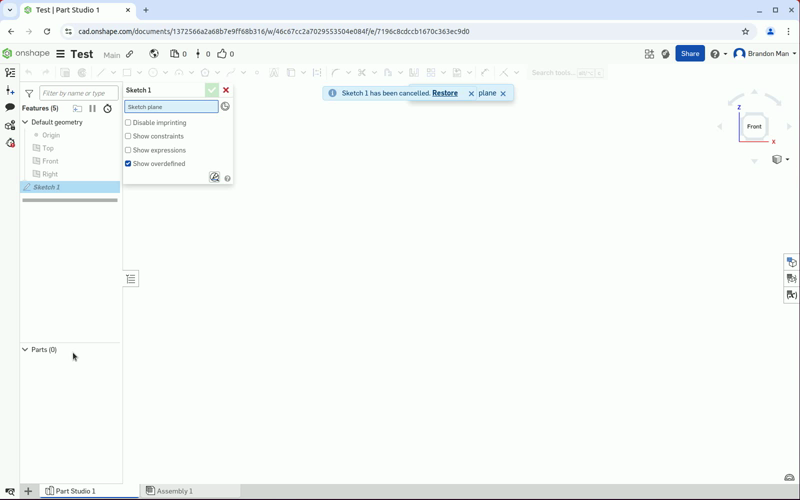
mouse_move(73, 163)
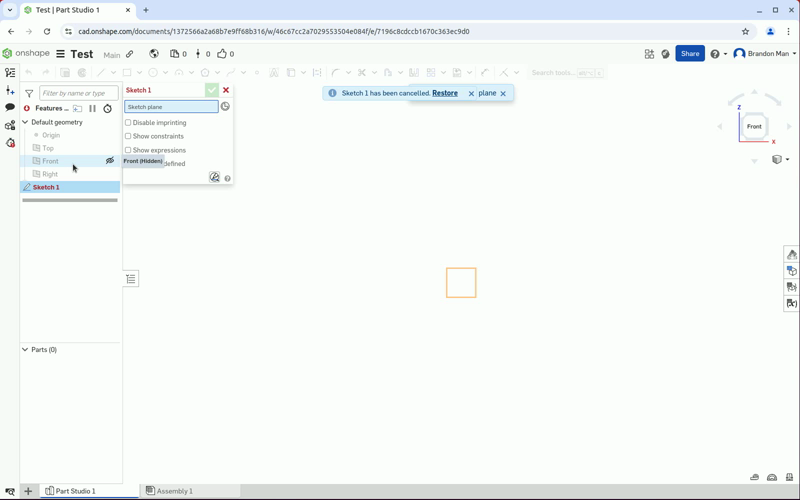
click(73, 163)
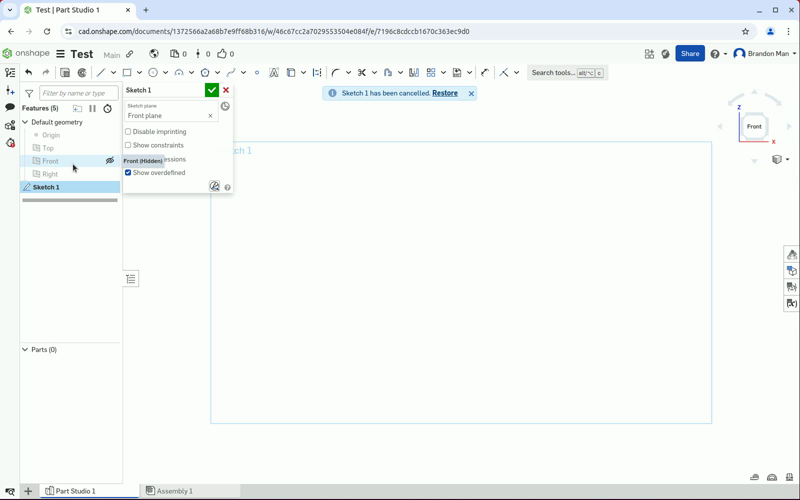
mouse_move(73, 352)
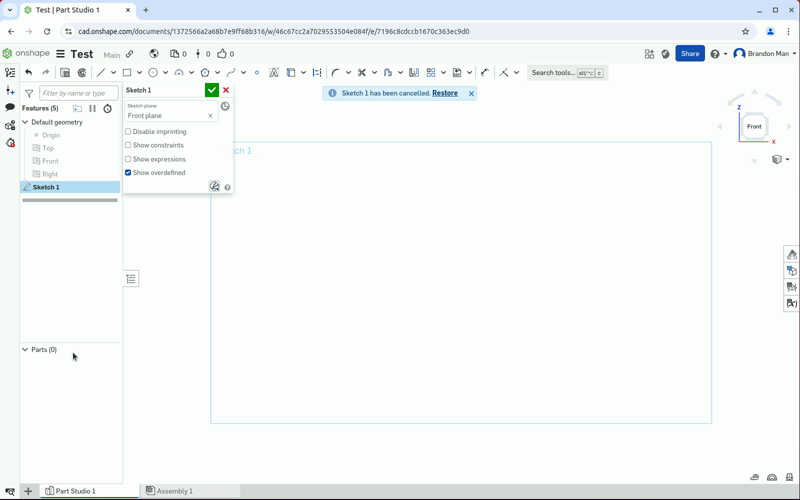
key(y)
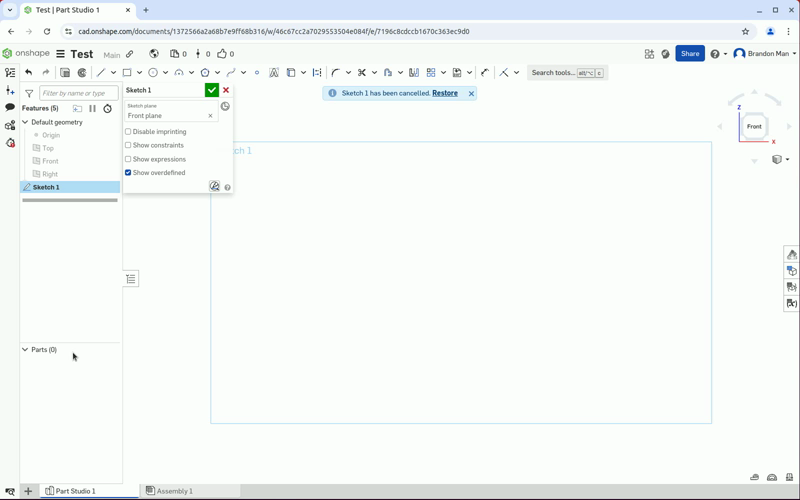
key(l)
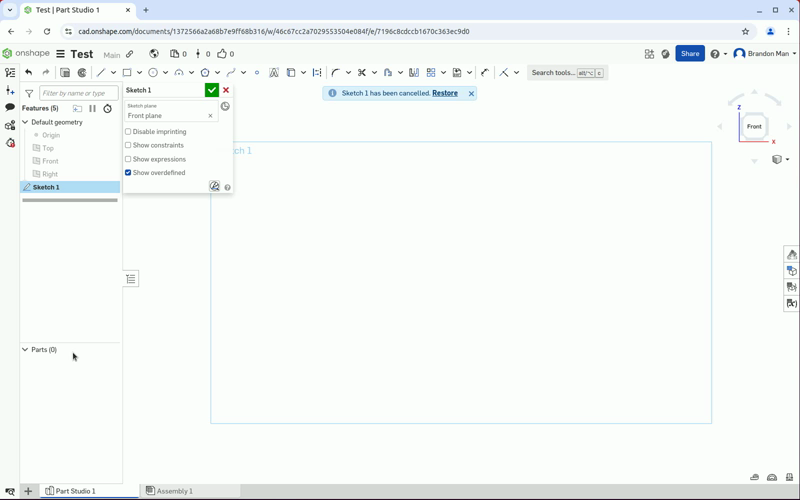
key_down(shift)
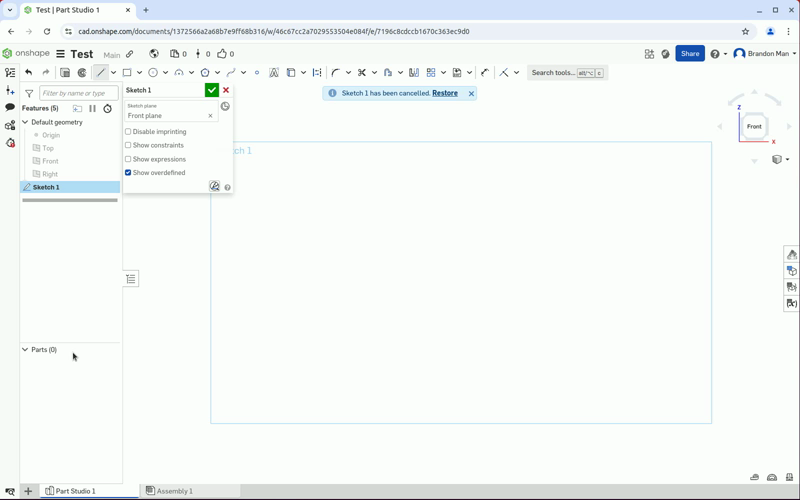
mouse_move(412, 395)
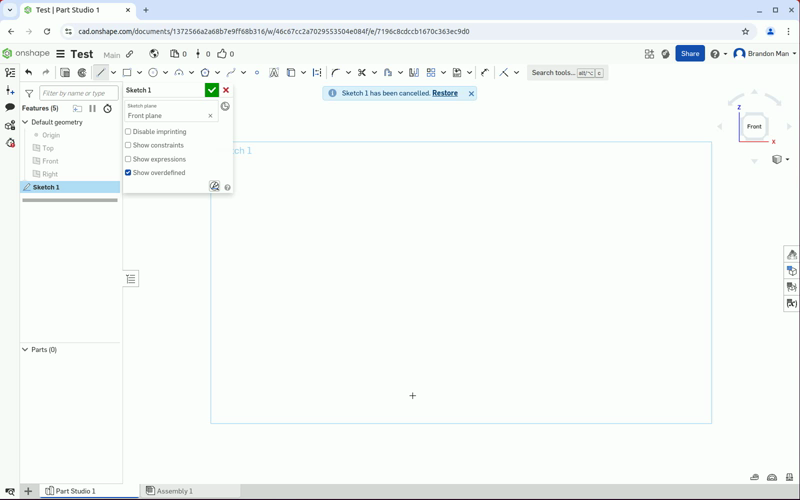
click(412, 395)
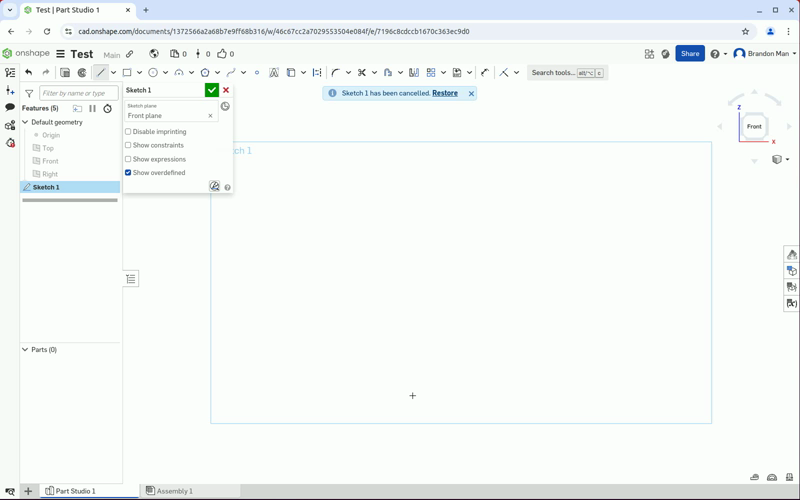
key_up(shift)
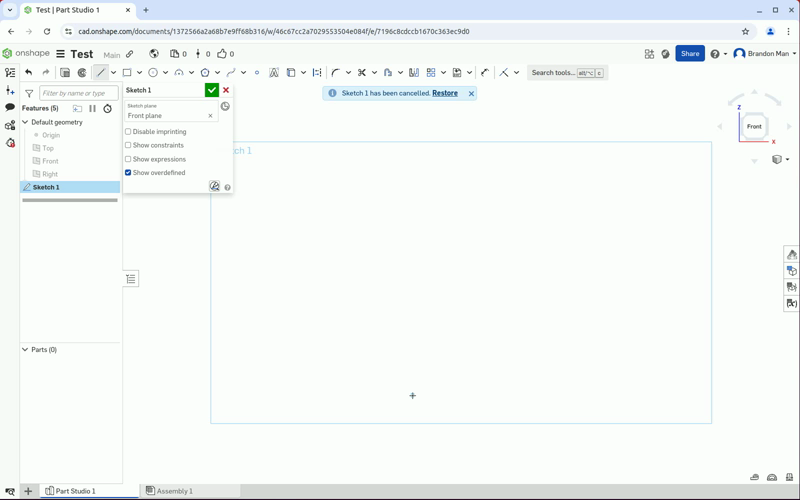
key_down(shift)
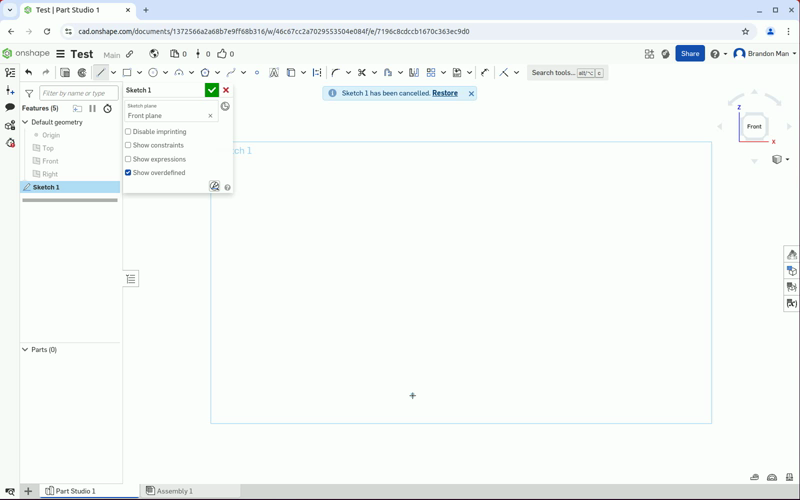
mouse_move(442, 395)
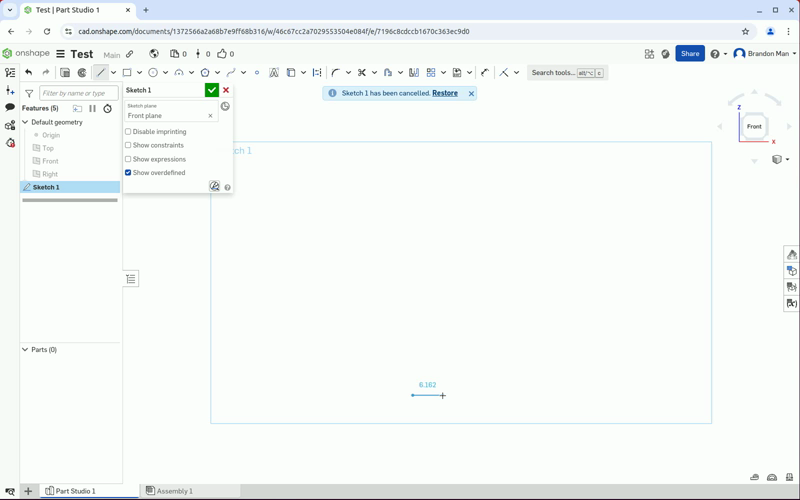
mouse_move(429, 395)
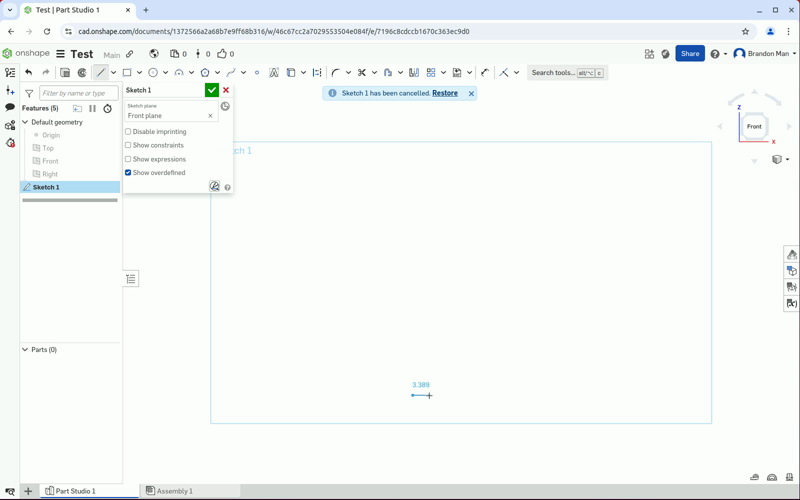
click(429, 395)
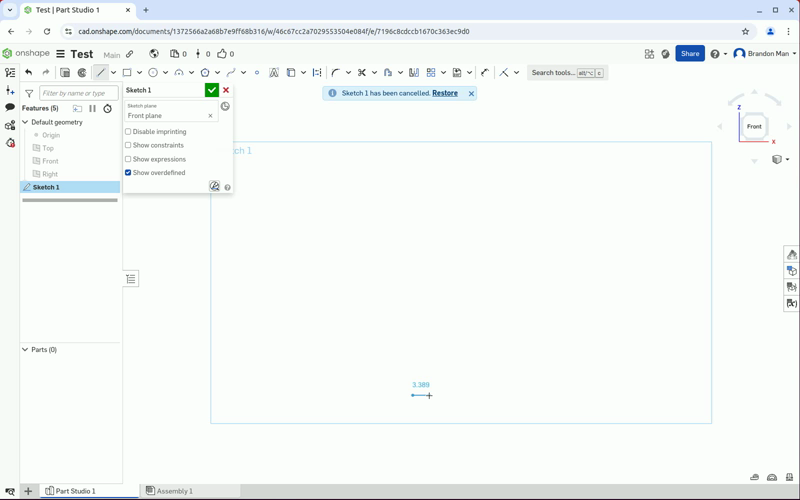
key_up(shift)
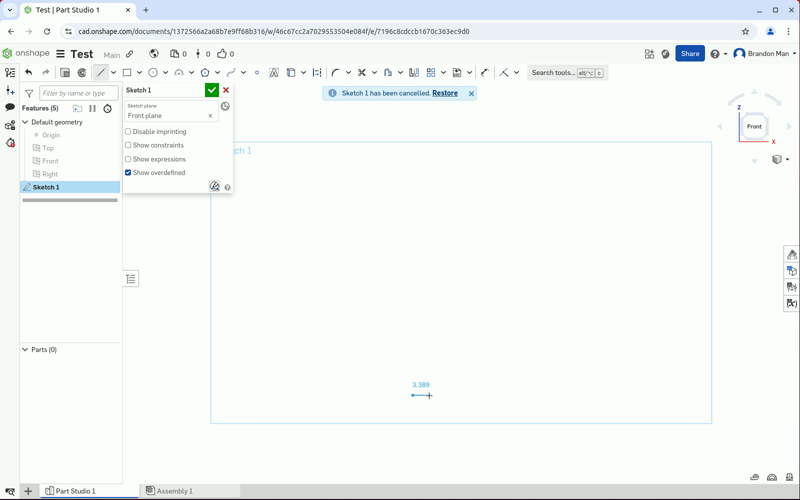
key_down(shift)
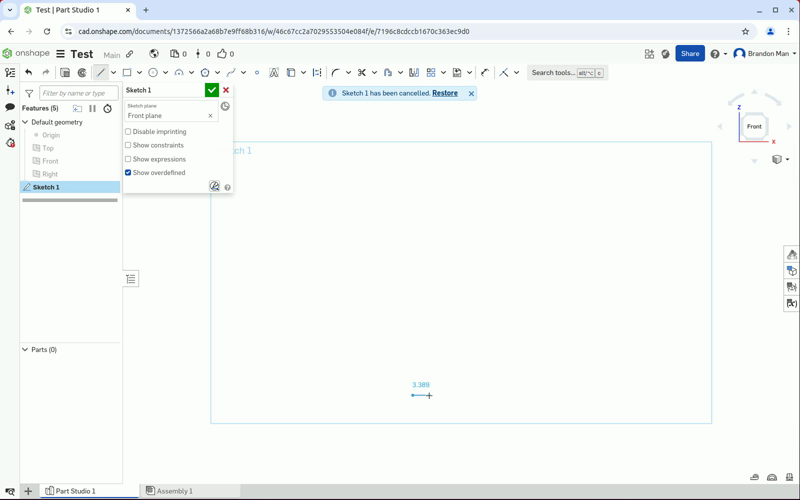
mouse_move(429, 282)
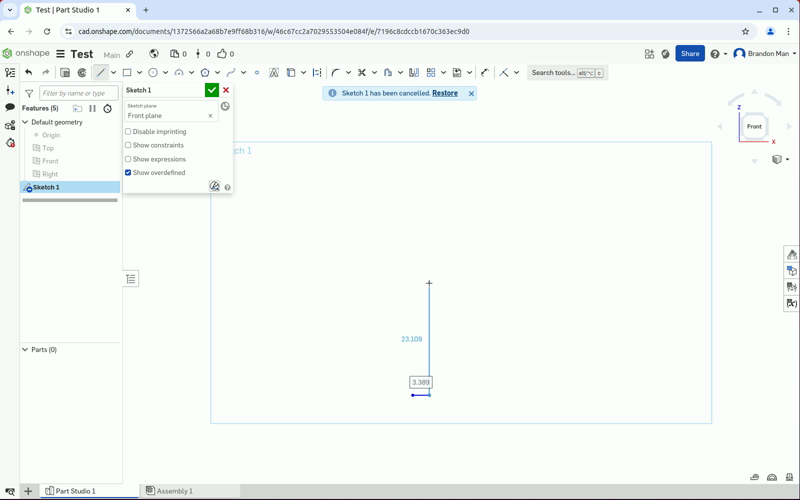
click(429, 282)
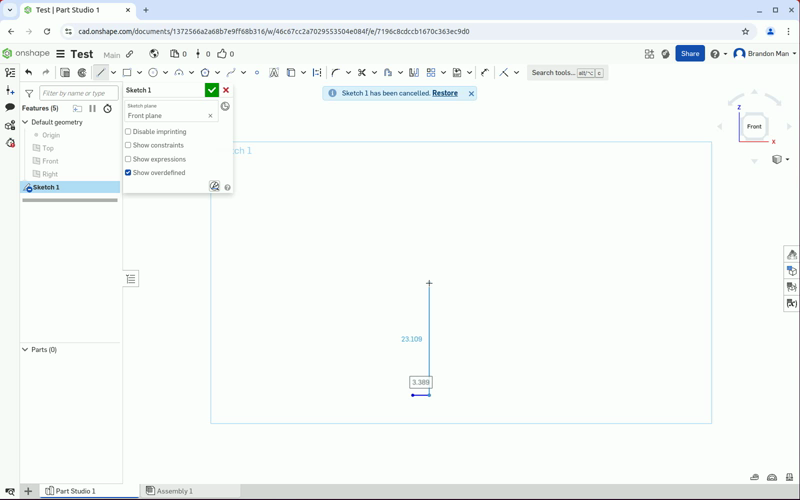
key_up(shift)
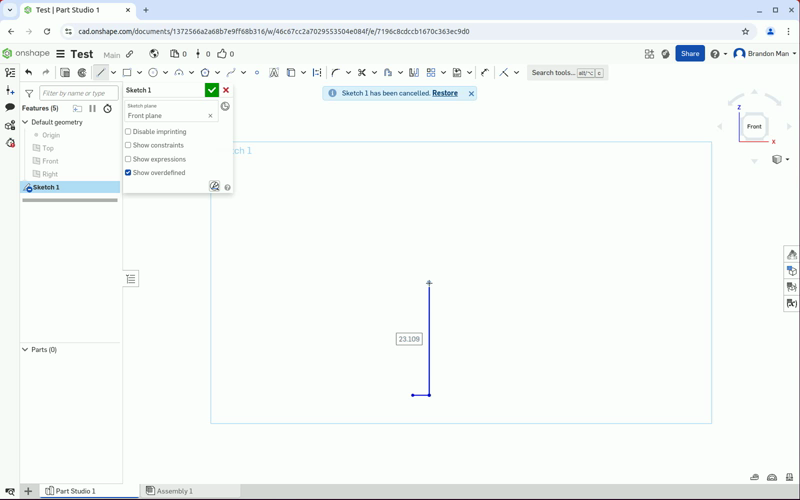
key_down(shift)
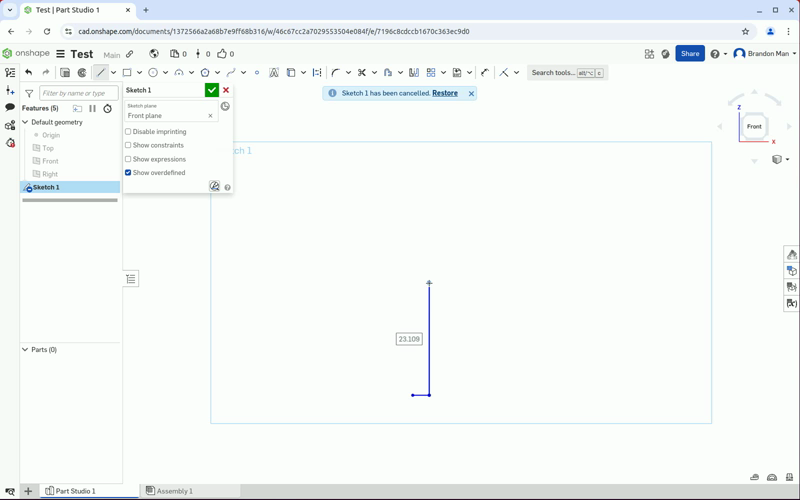
mouse_move(459, 282)
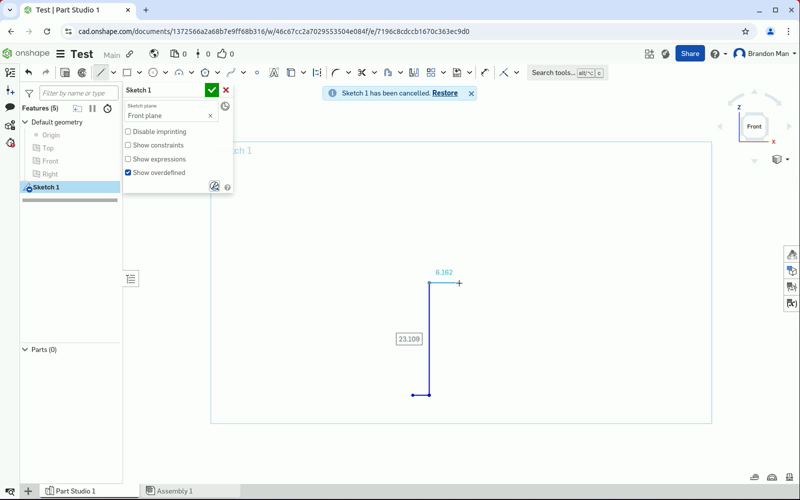
mouse_move(412, 282)
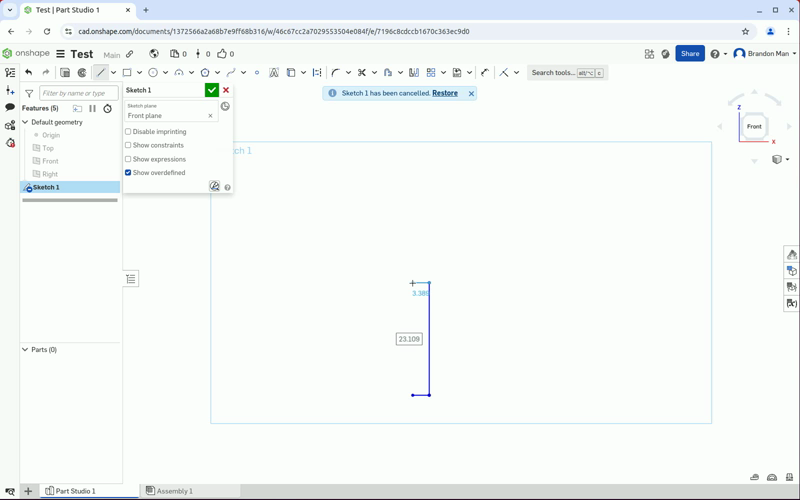
click(412, 282)
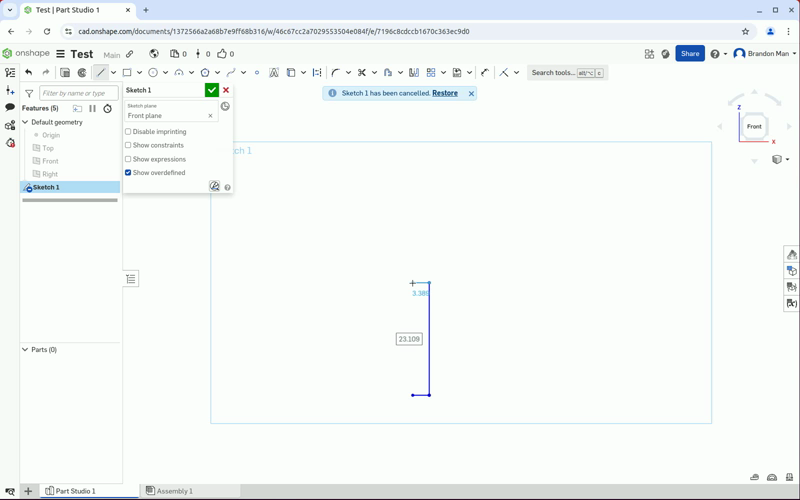
key_up(shift)
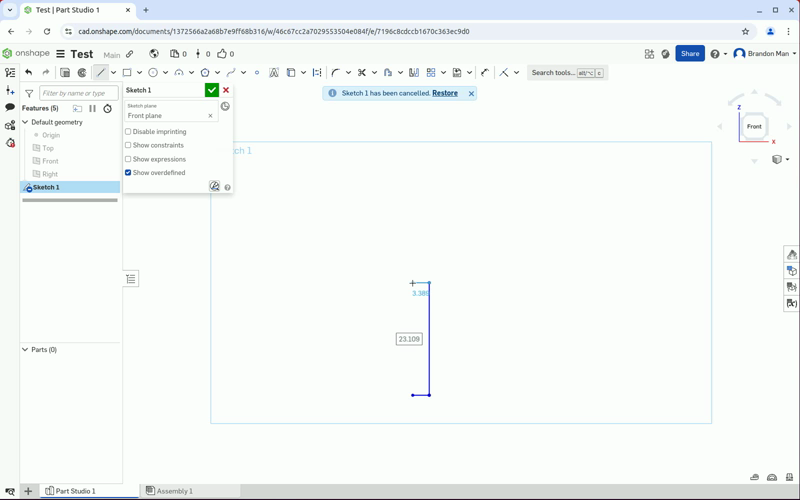
key_down(shift)
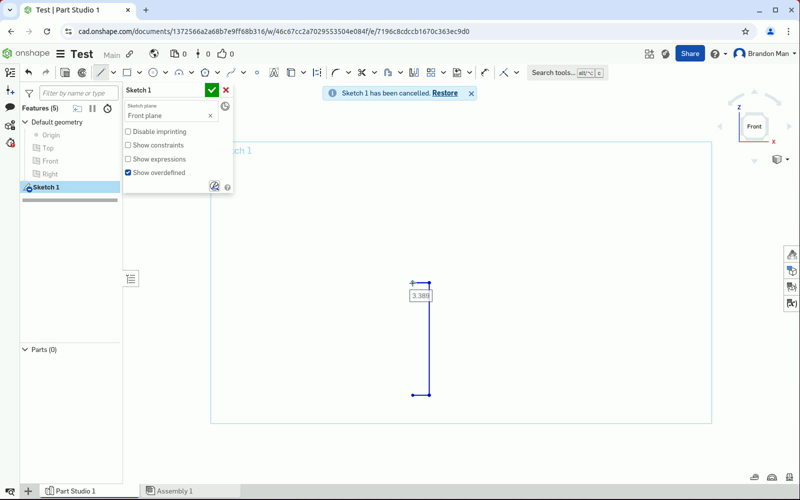
mouse_move(412, 395)
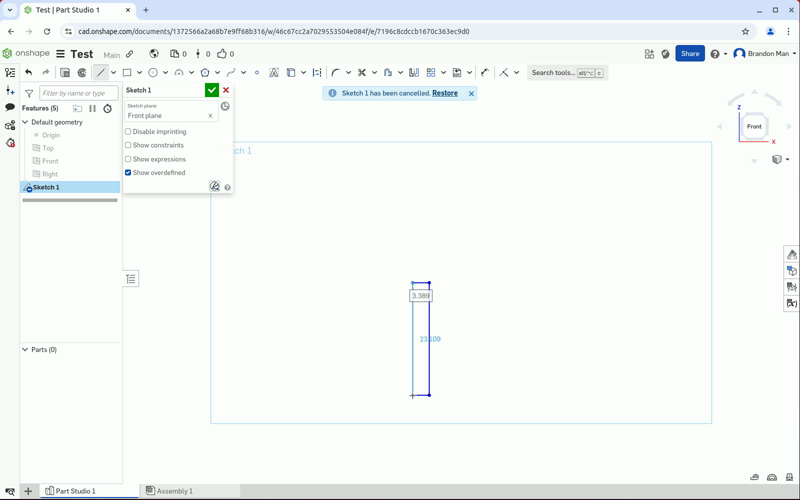
key_up(shift)
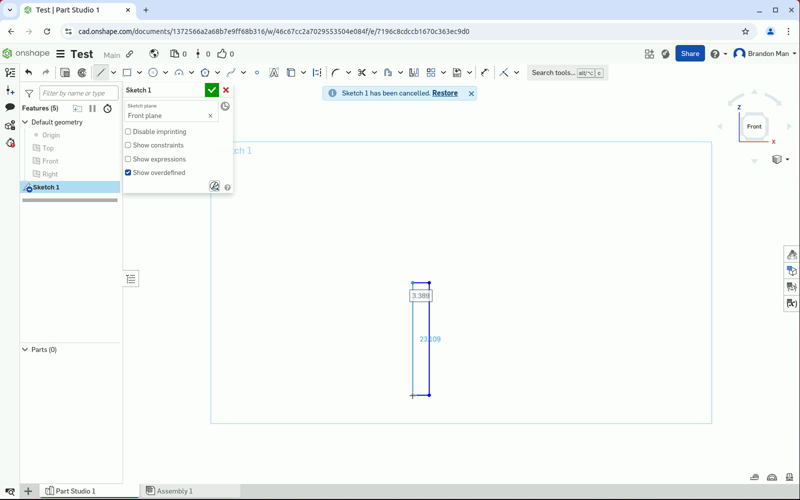
click(412, 395)
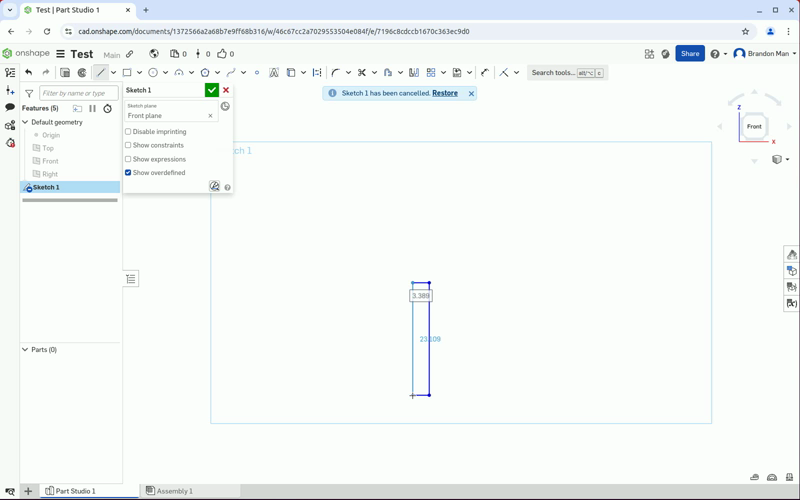
key(esc)
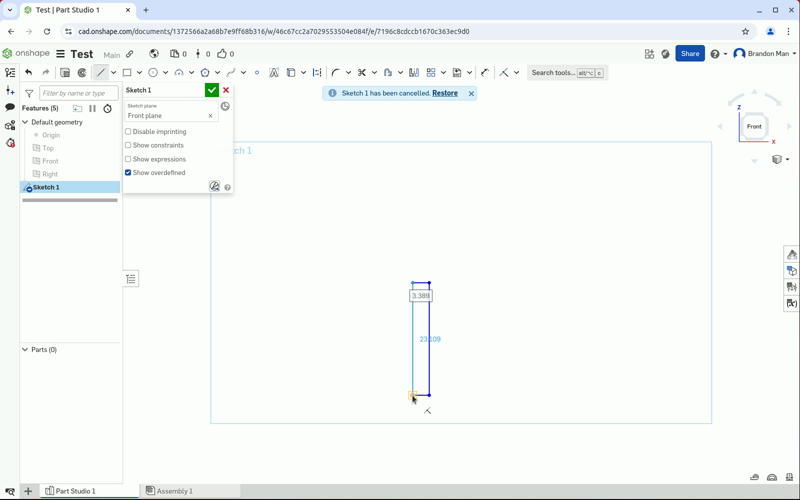
mouse_move(414, 319)
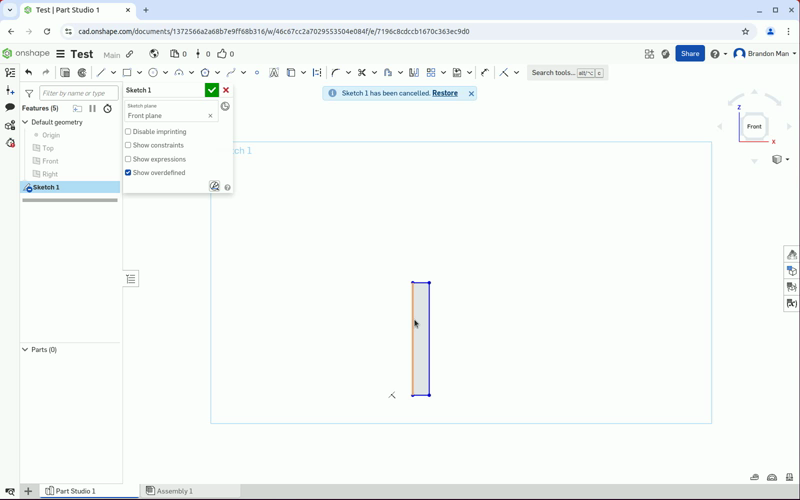
click(414, 319)
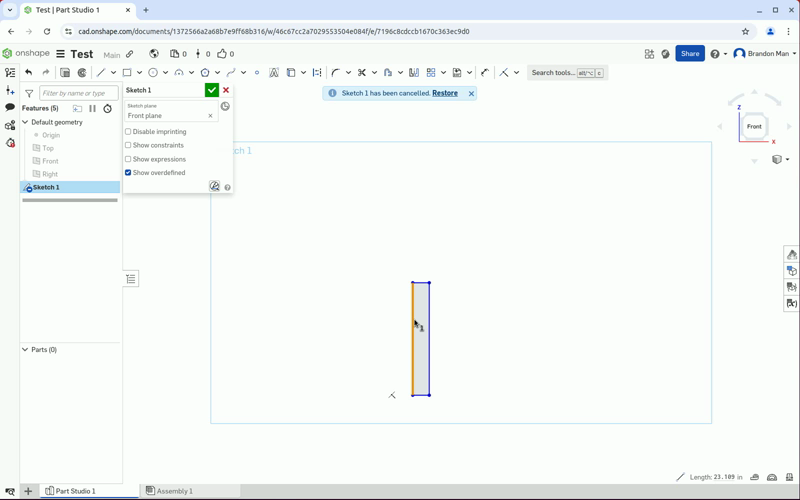
mouse_move(73, 352)
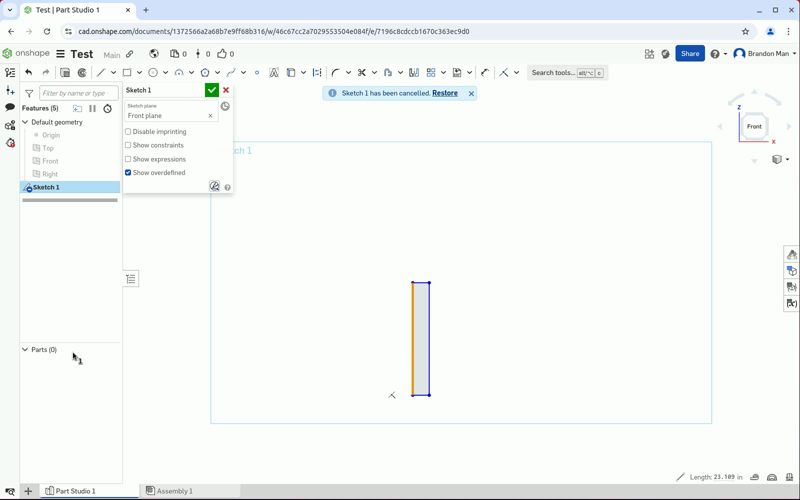
key(shift+y)
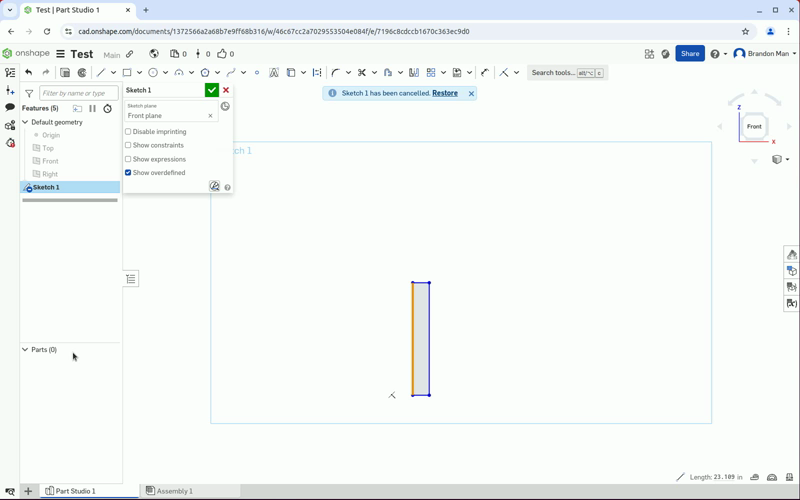
key(shift+e)
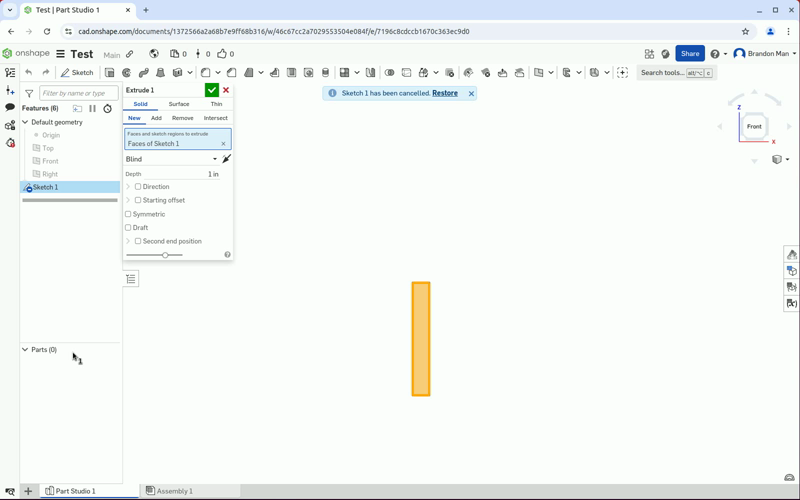
mouse_move(143, 106)
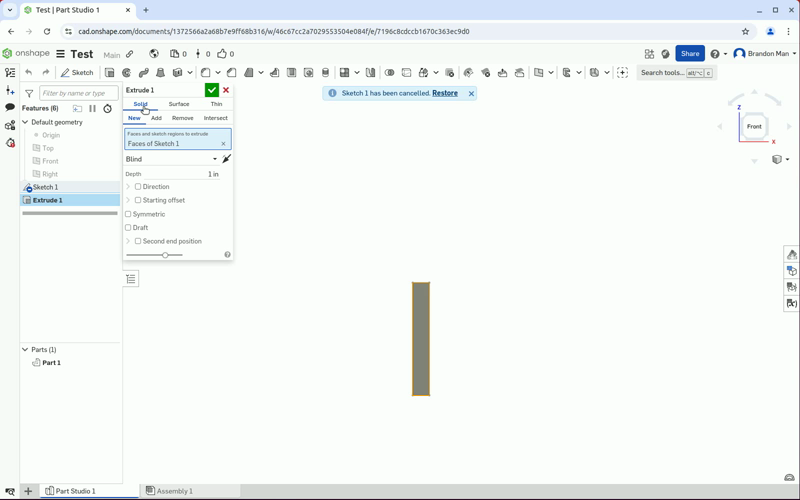
click(143, 106)
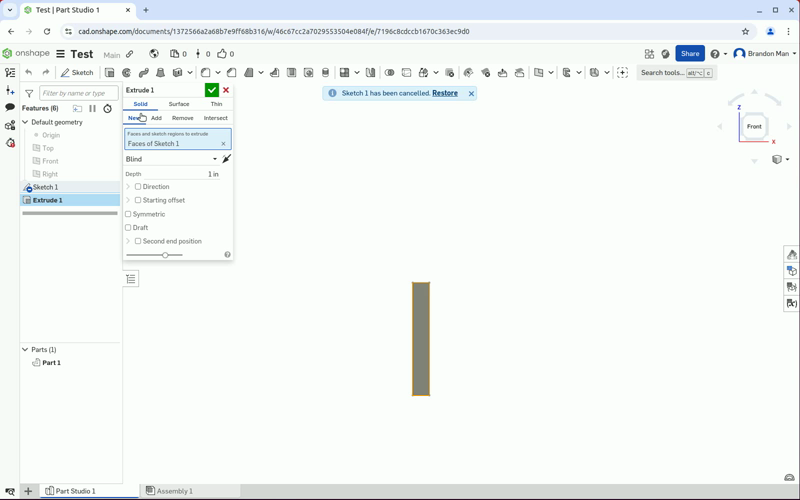
mouse_move(137, 120)
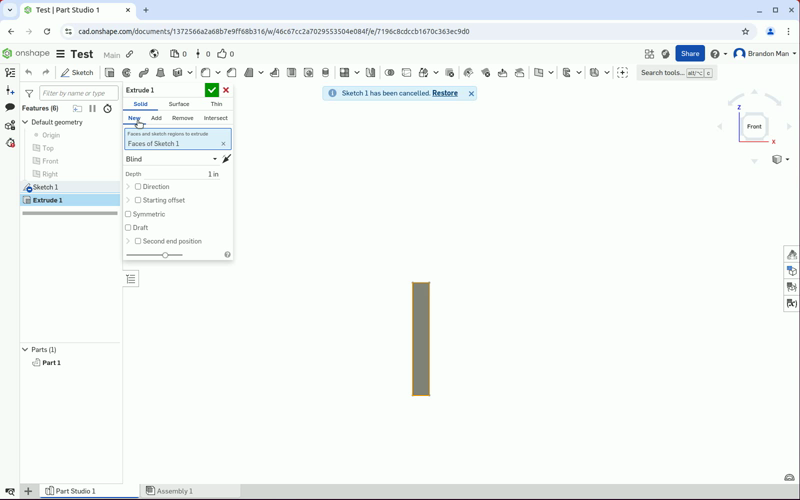
click(137, 120)
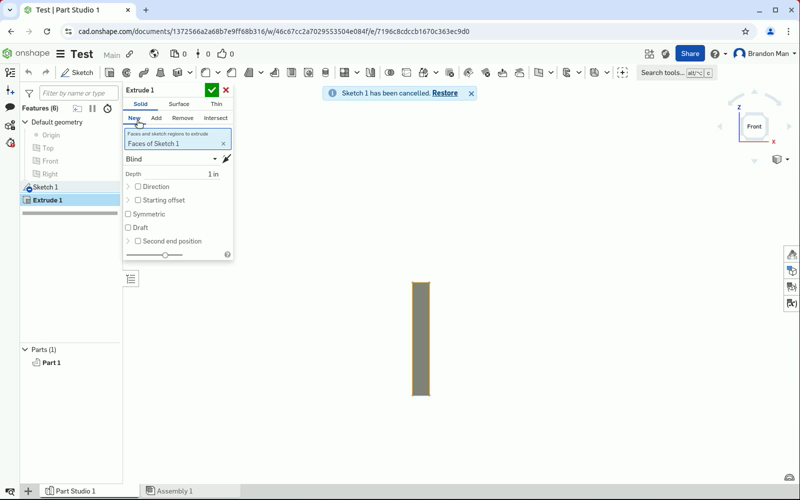
key(tab, 4)
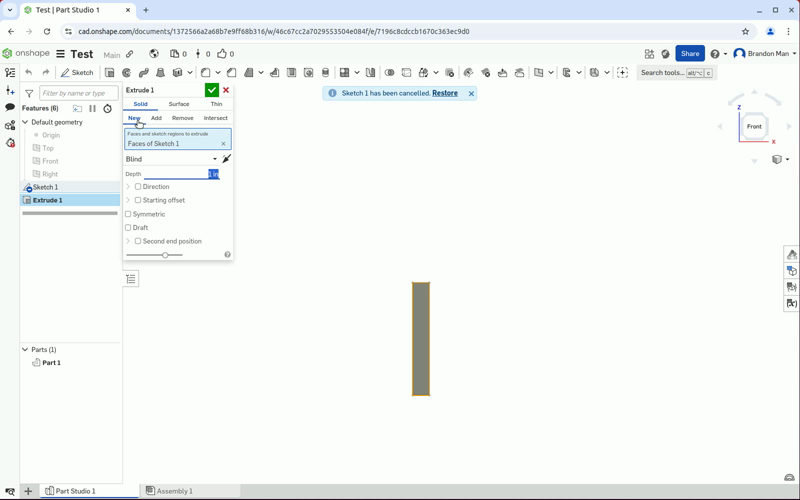
text(3.37)
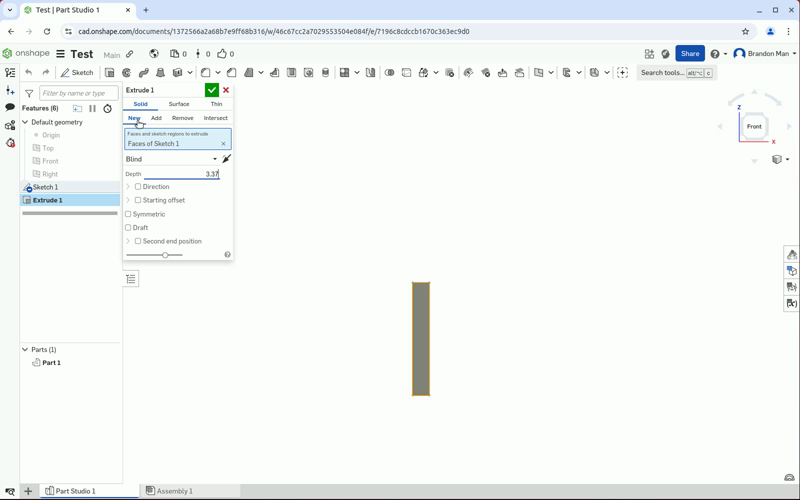
key(enter)
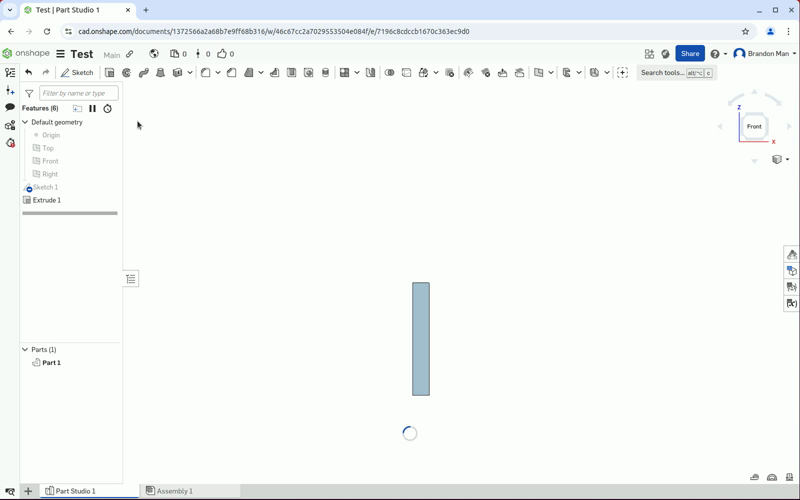
key(shift+h)
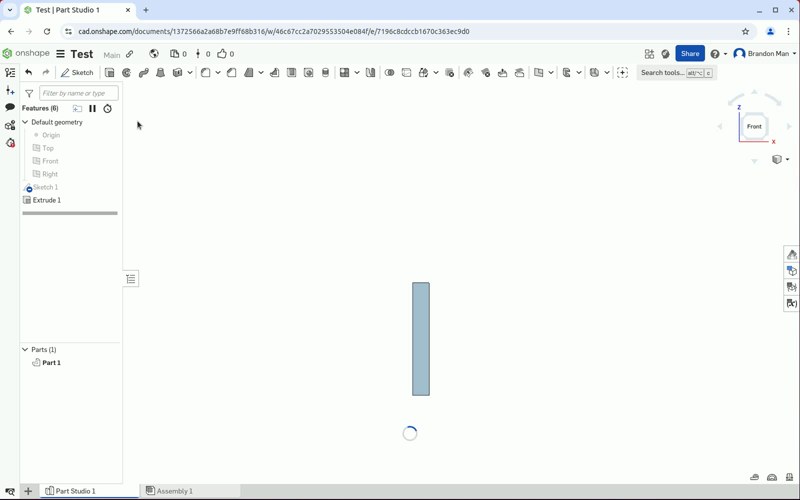
key(shift+h)
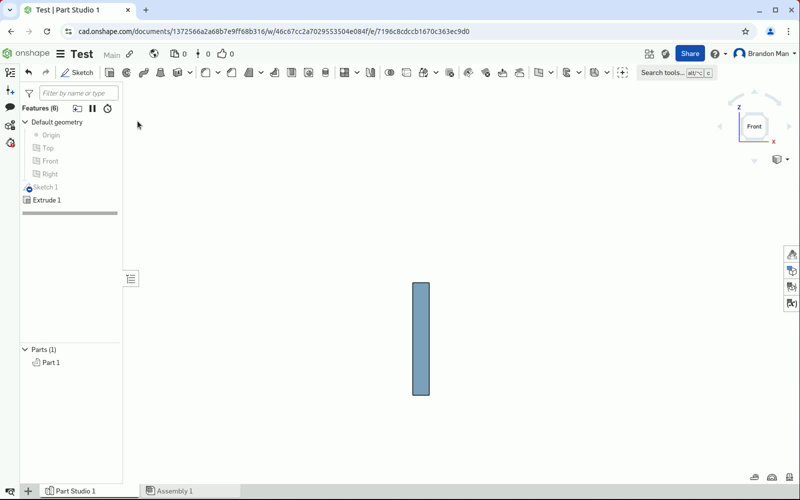
mouse_move(73, 189)
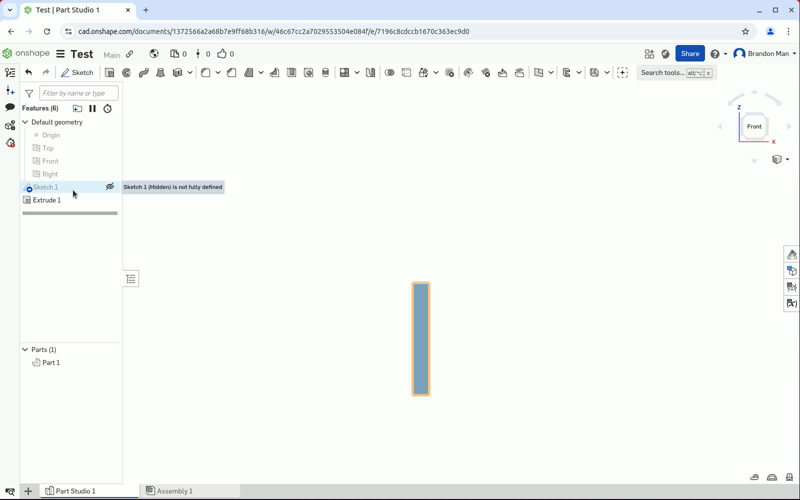
click(73, 189)
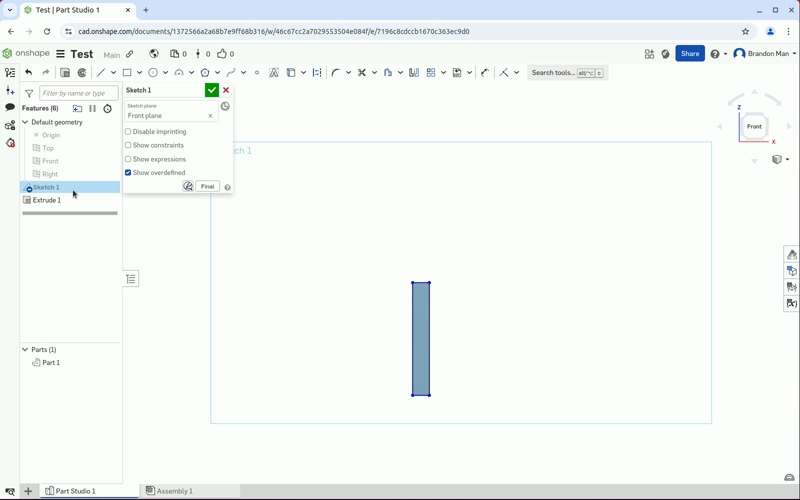
mouse_move(229, 92)
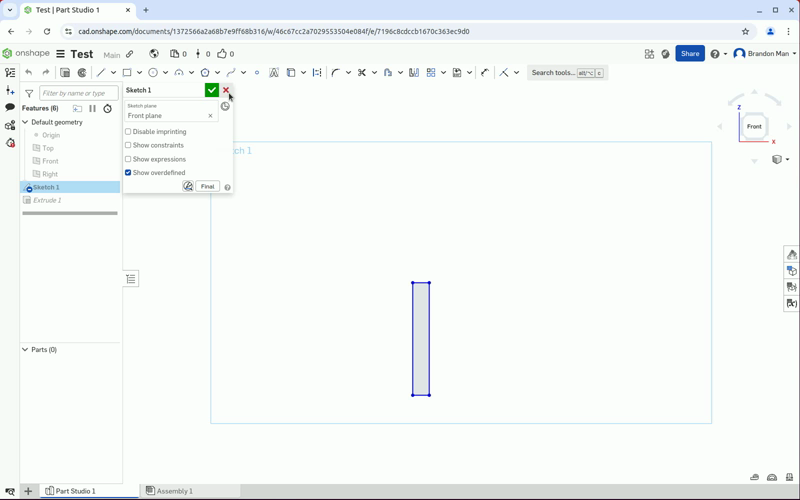
click(229, 92)
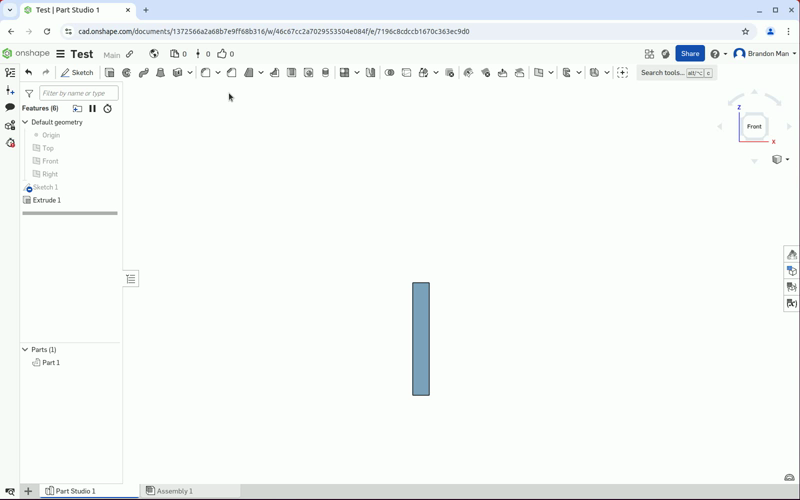
mouse_move(541, 75)
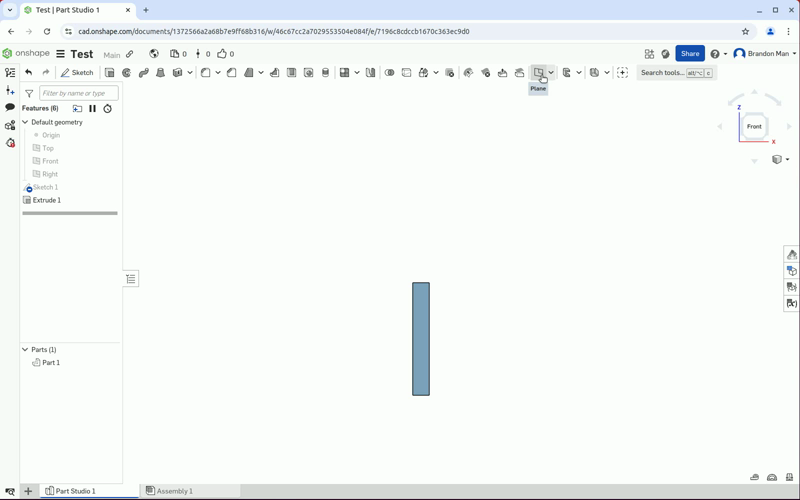
click(541, 75)
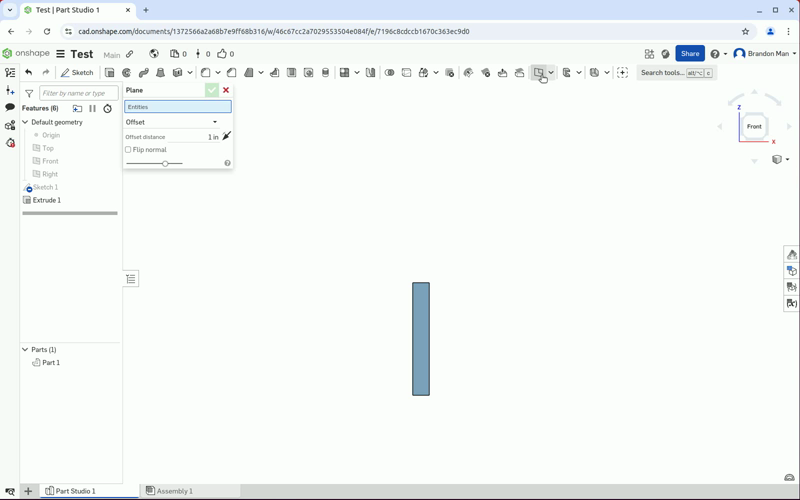
mouse_move(73, 163)
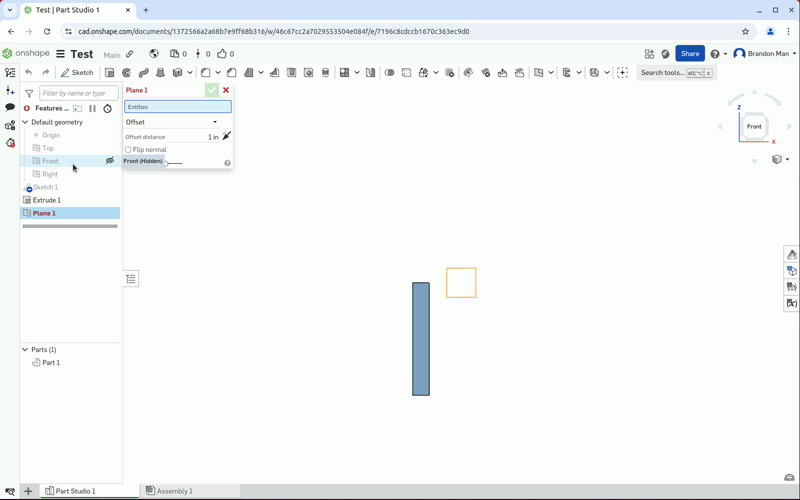
click(73, 163)
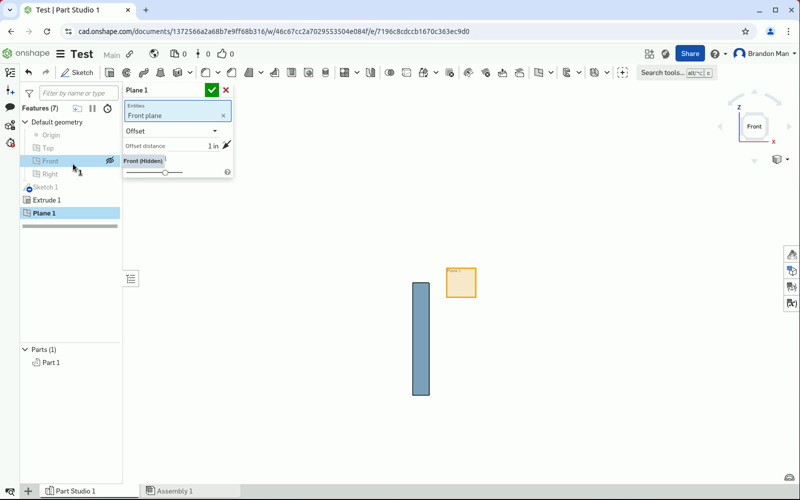
key(tab, 2)
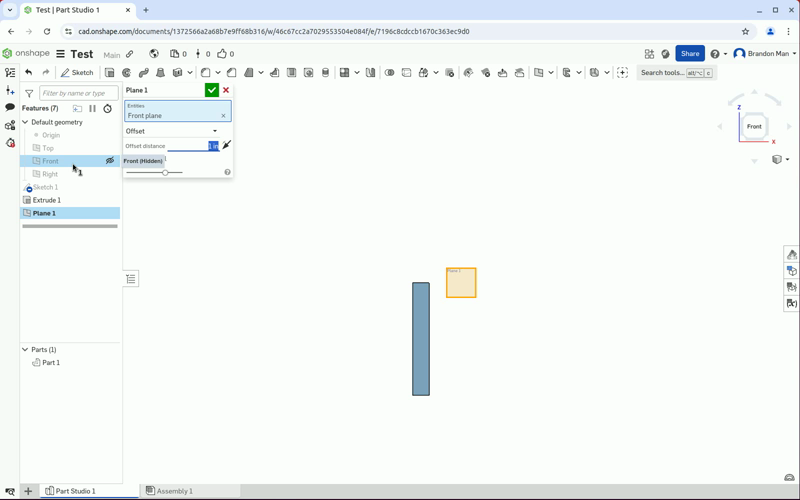
text(3.358)
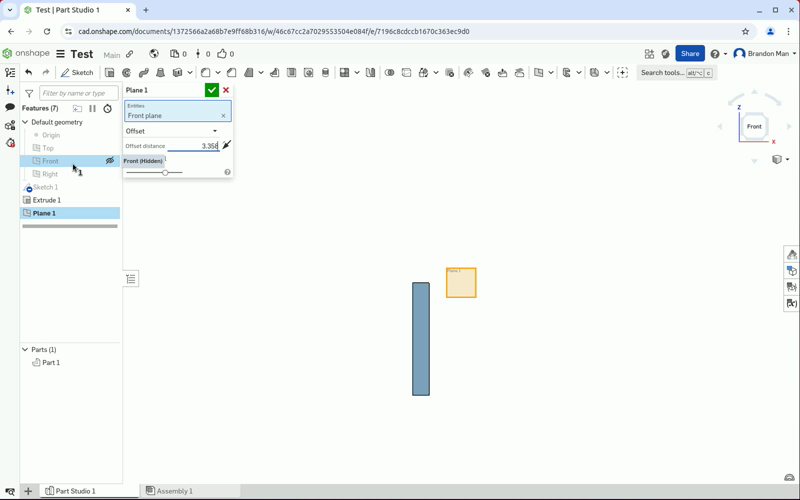
key(enter, 2)
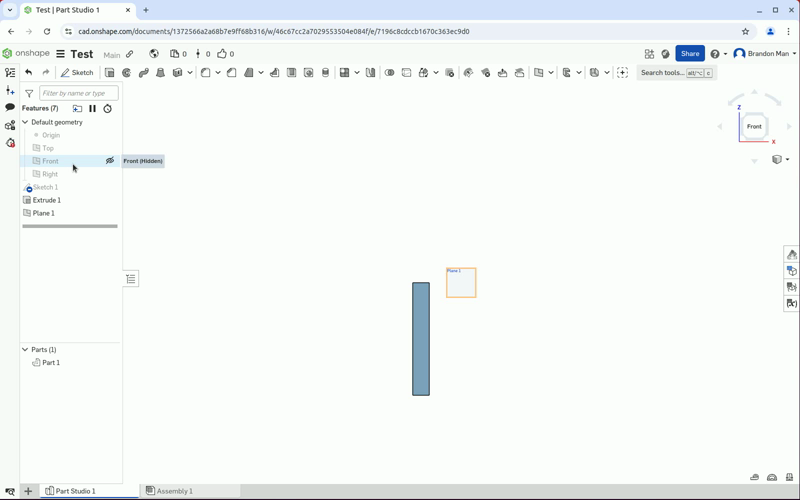
key(shift+s)
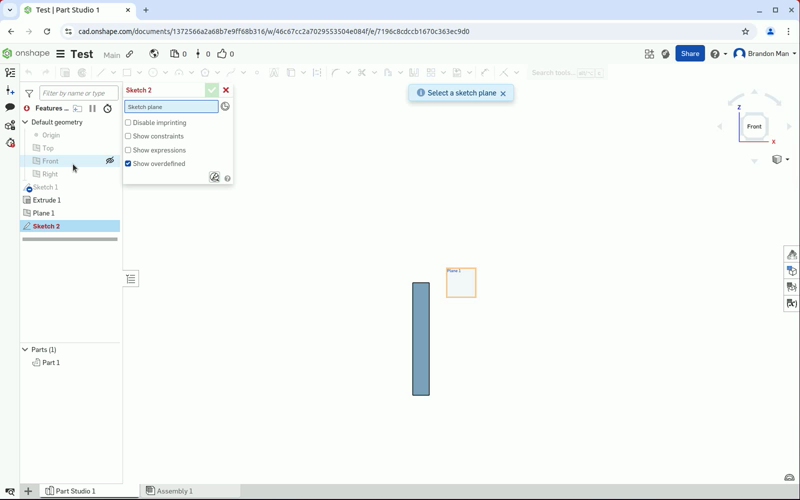
mouse_move(73, 215)
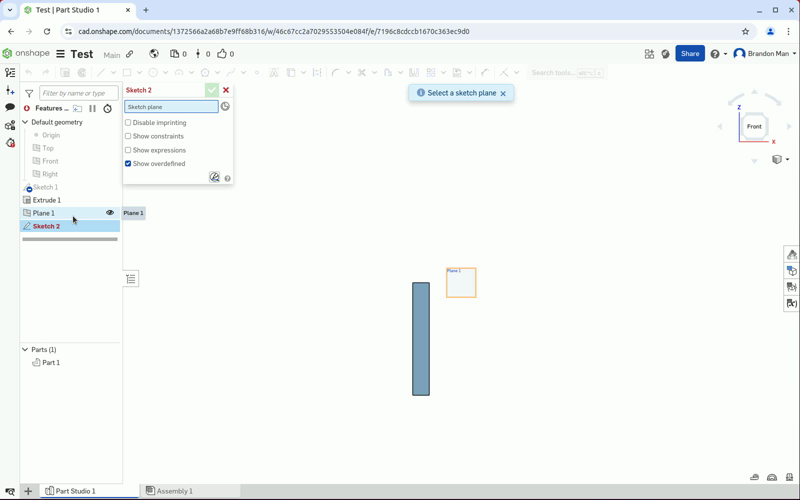
click(73, 215)
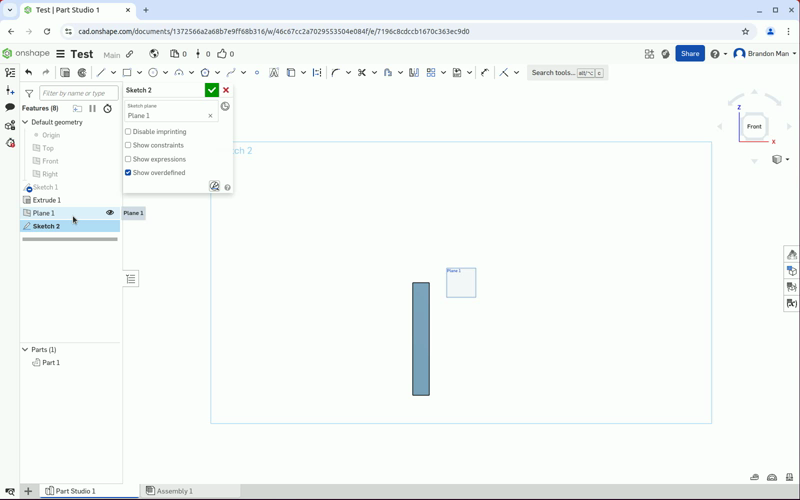
mouse_move(73, 352)
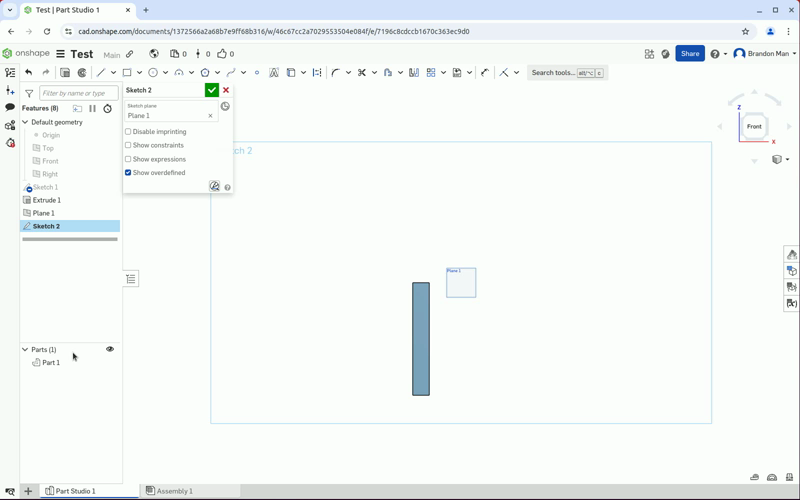
key(y)
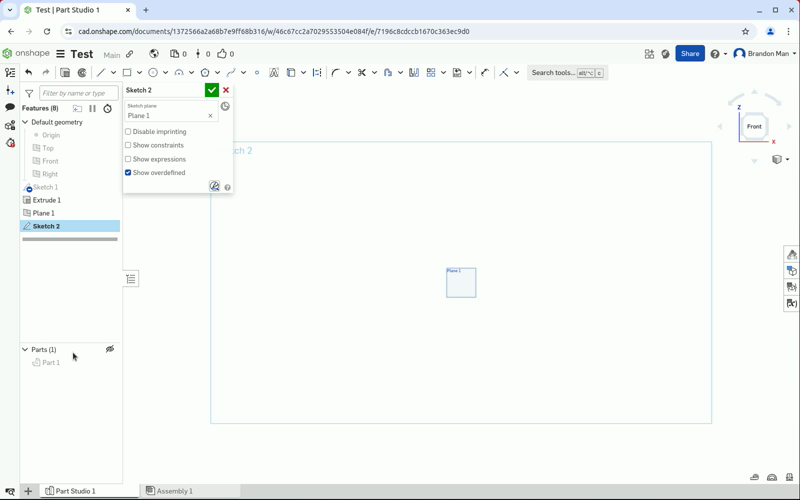
key(l)
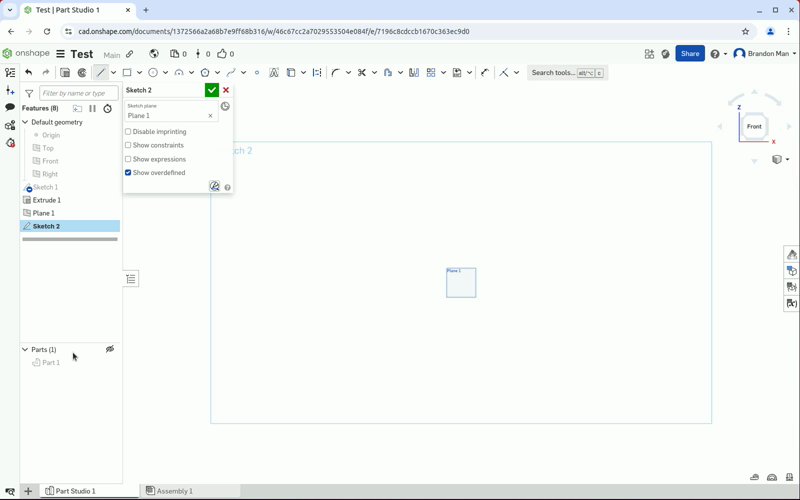
key_down(shift)
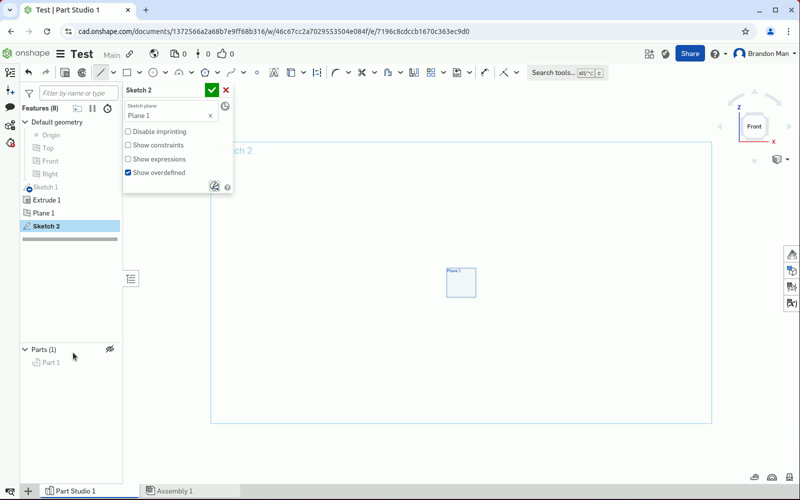
mouse_move(412, 313)
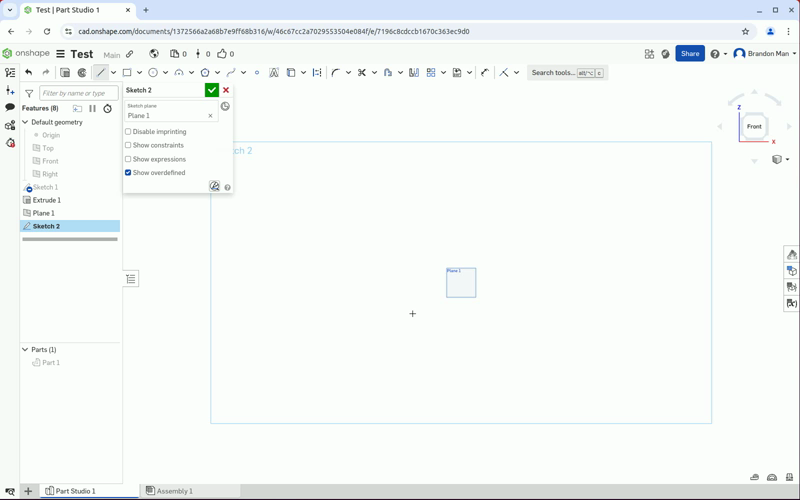
click(412, 313)
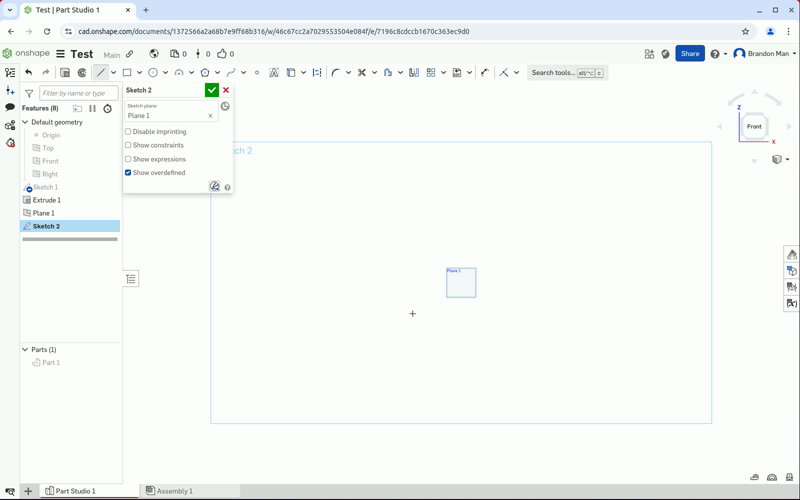
key_up(shift)
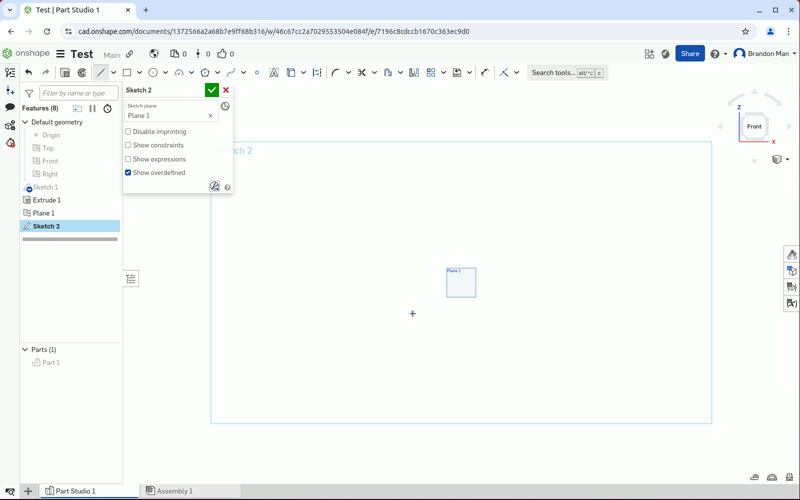
key_down(shift)
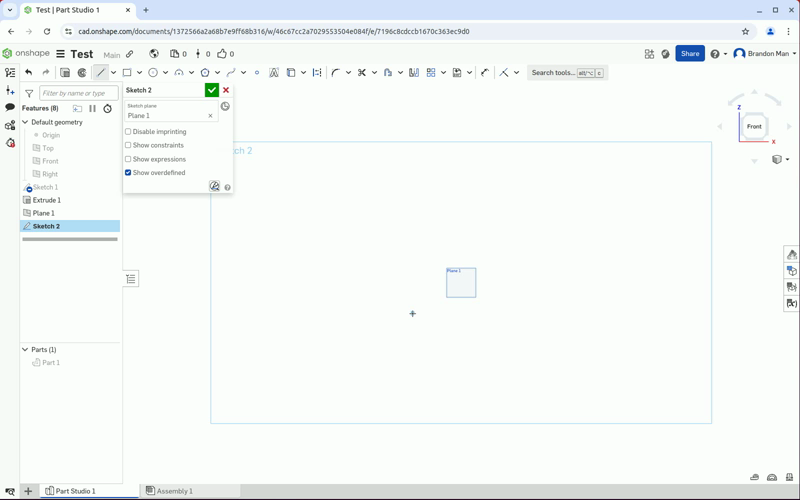
mouse_move(442, 313)
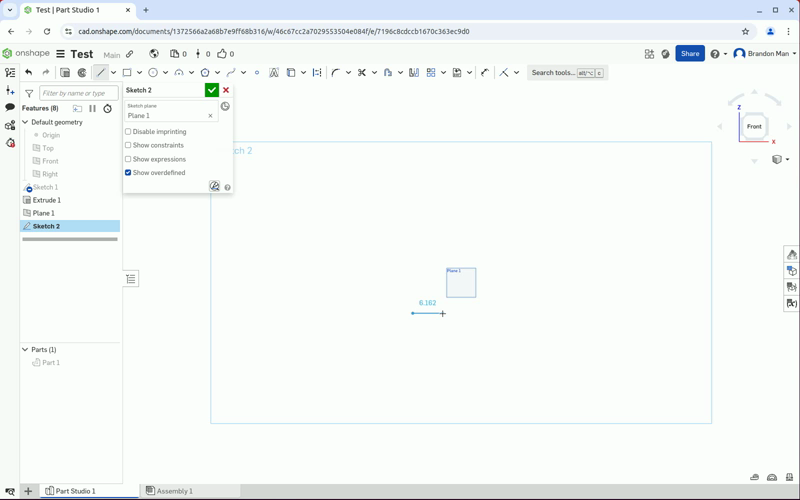
mouse_move(430, 313)
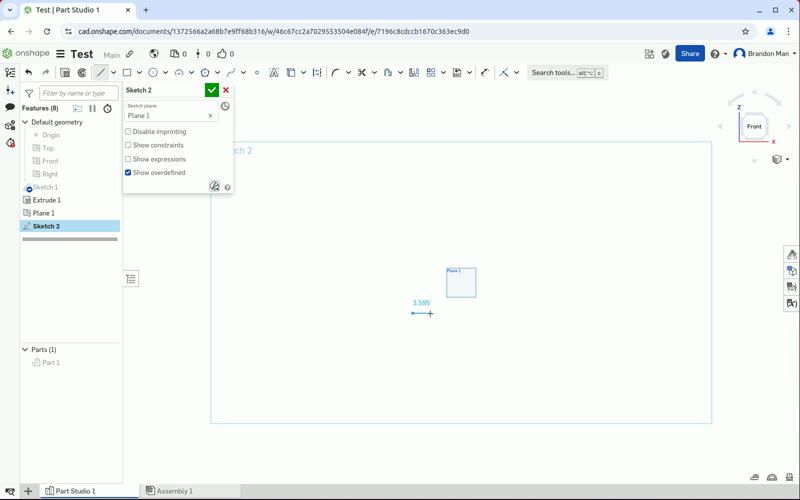
click(430, 313)
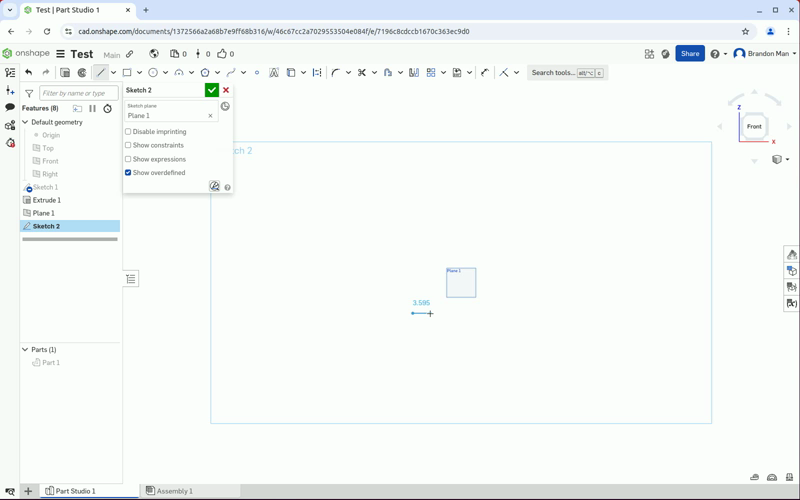
key_up(shift)
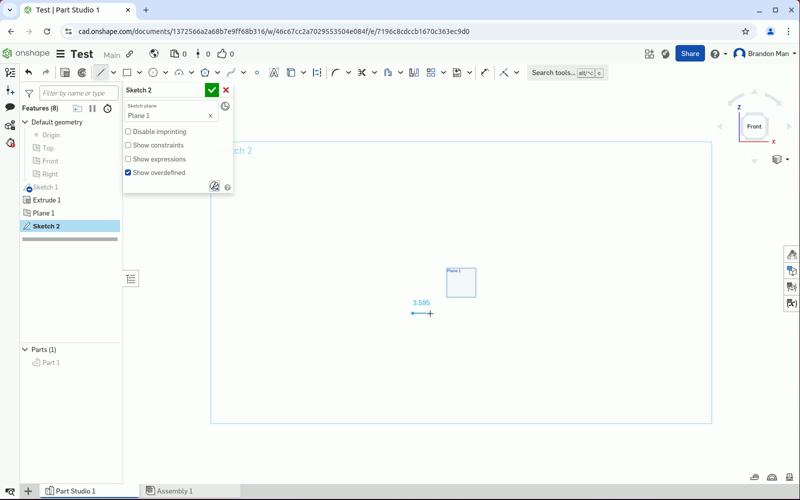
key_down(shift)
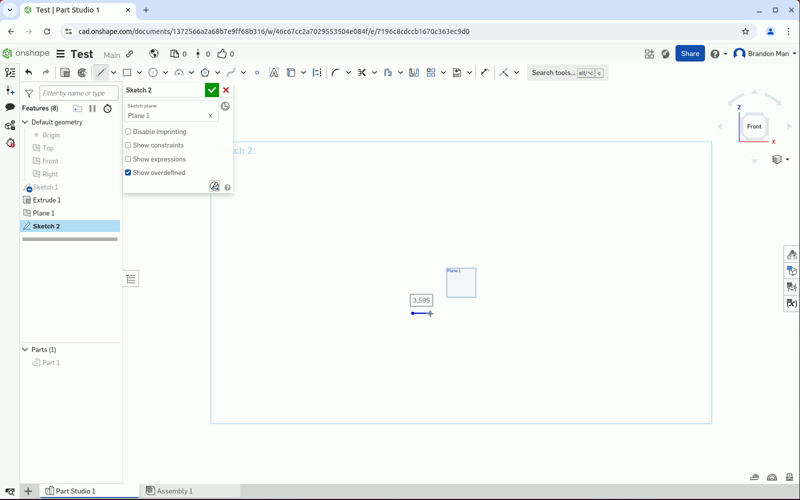
mouse_move(460, 313)
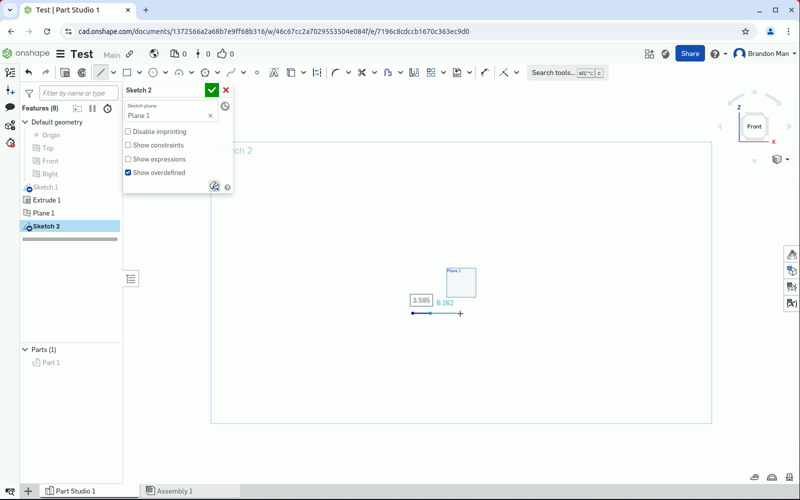
mouse_move(430, 298)
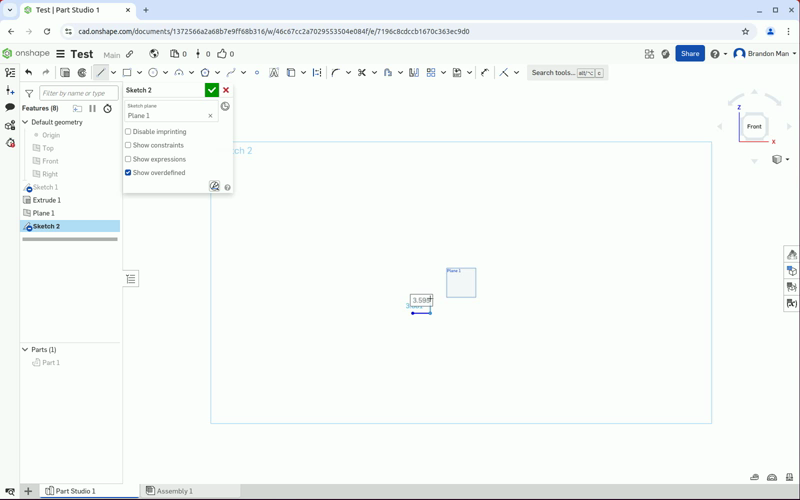
click(430, 298)
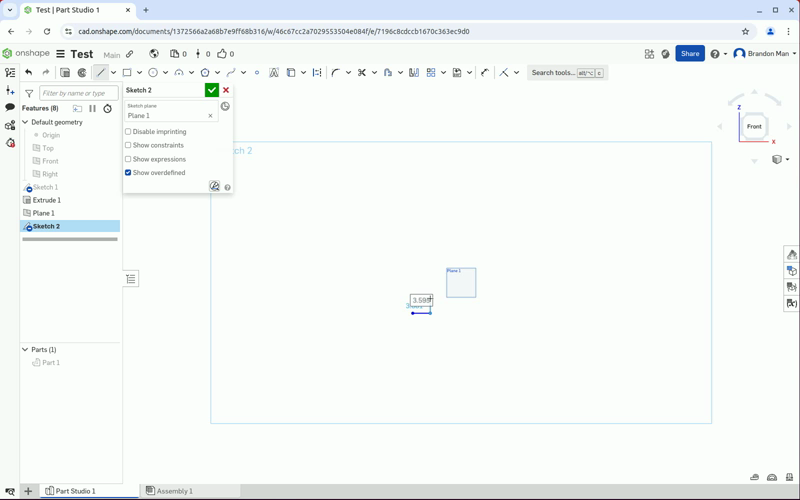
key_up(shift)
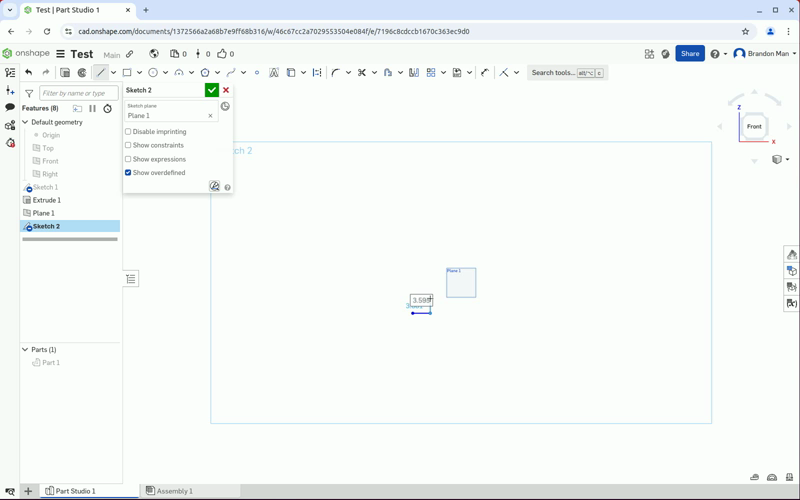
key_down(shift)
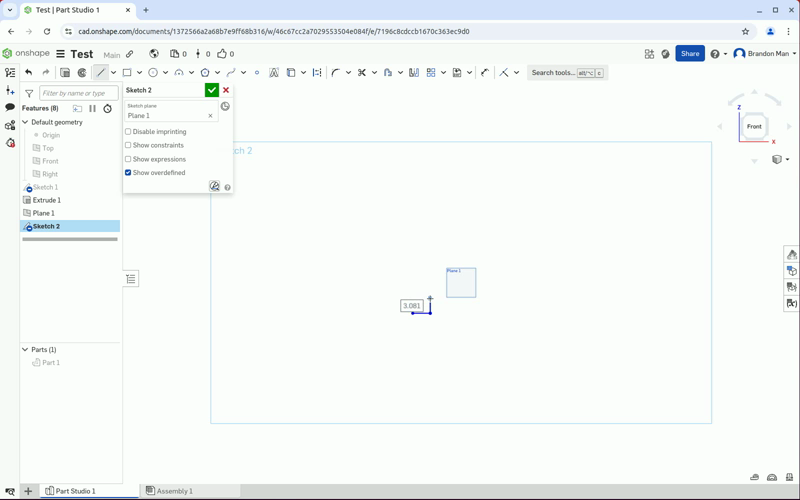
mouse_move(460, 298)
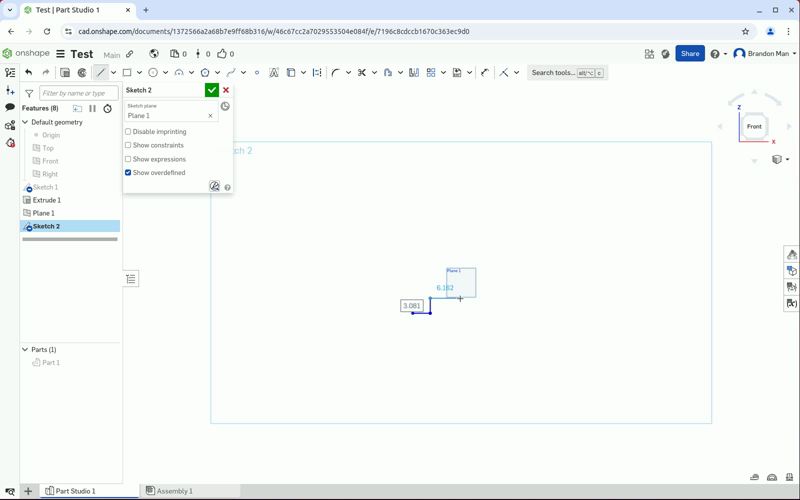
mouse_move(412, 298)
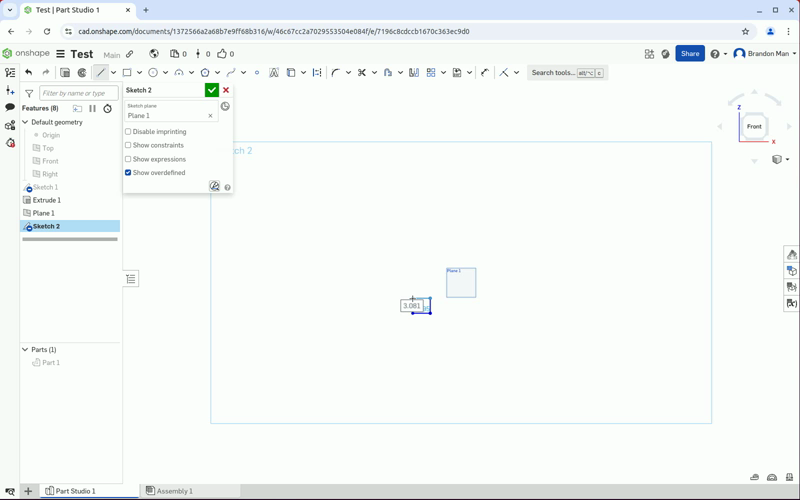
click(412, 298)
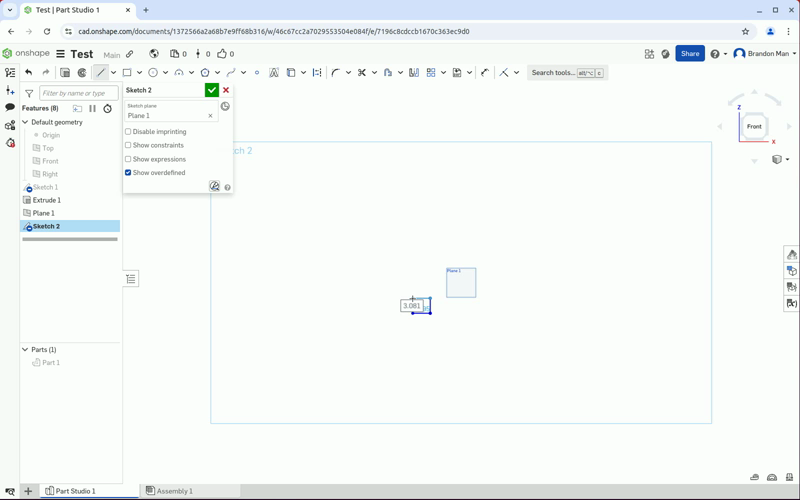
key_up(shift)
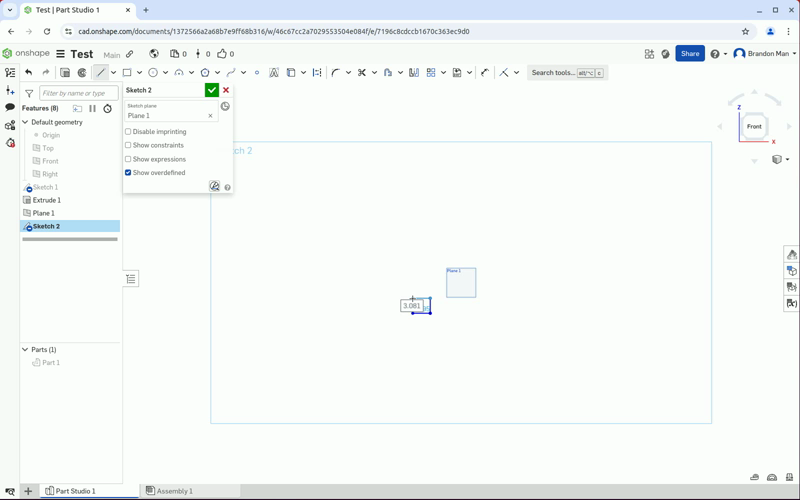
mouse_move(442, 298)
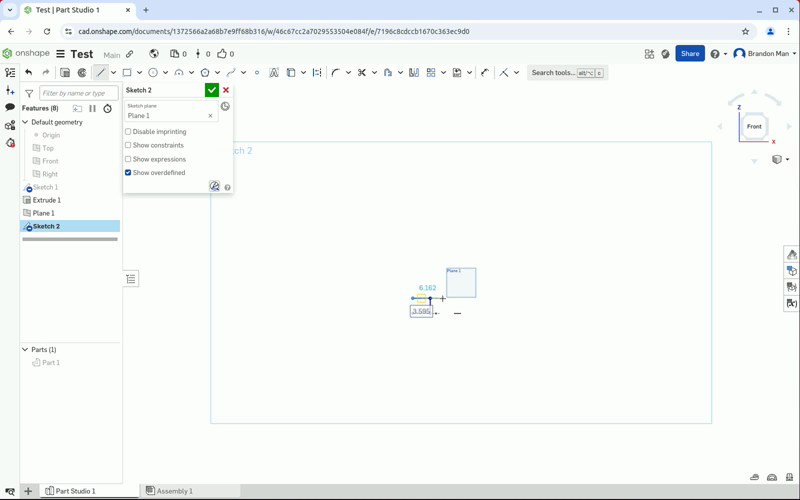
key_down(shift)
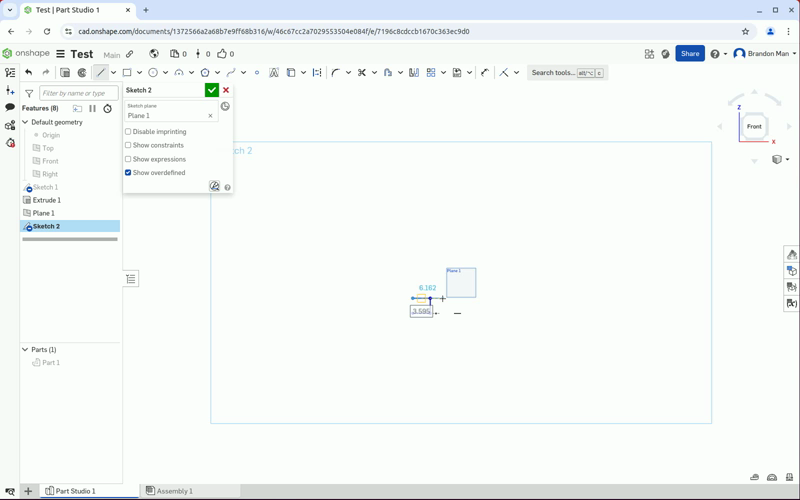
mouse_move(412, 313)
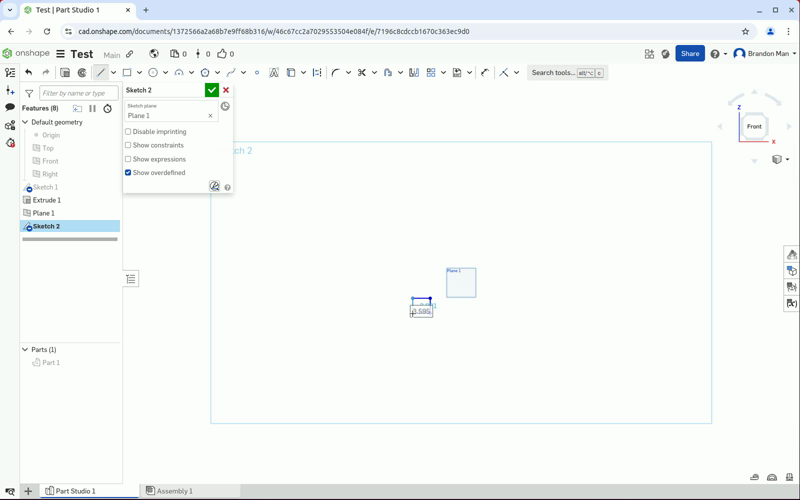
key_up(shift)
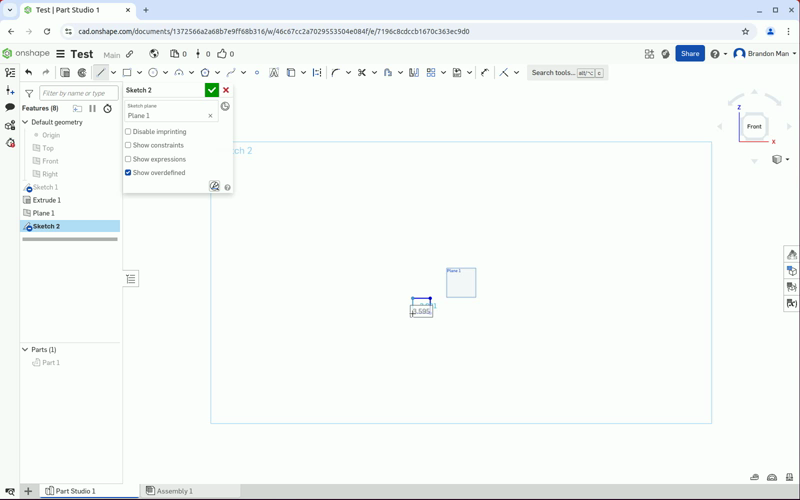
click(412, 313)
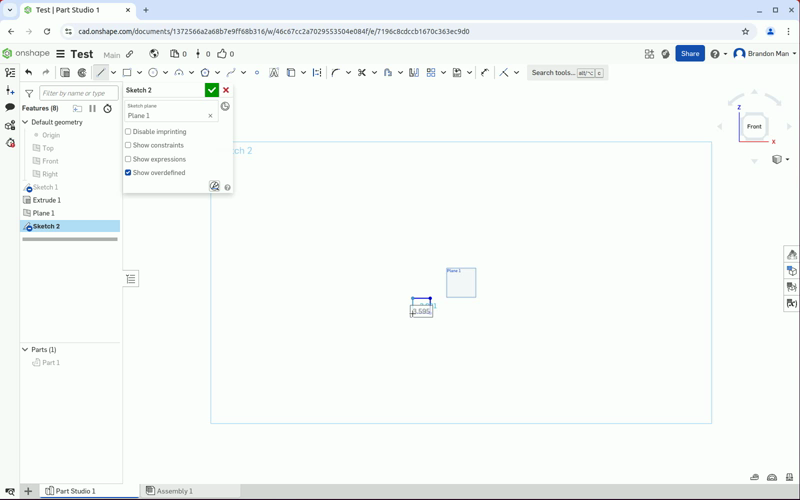
key(esc)
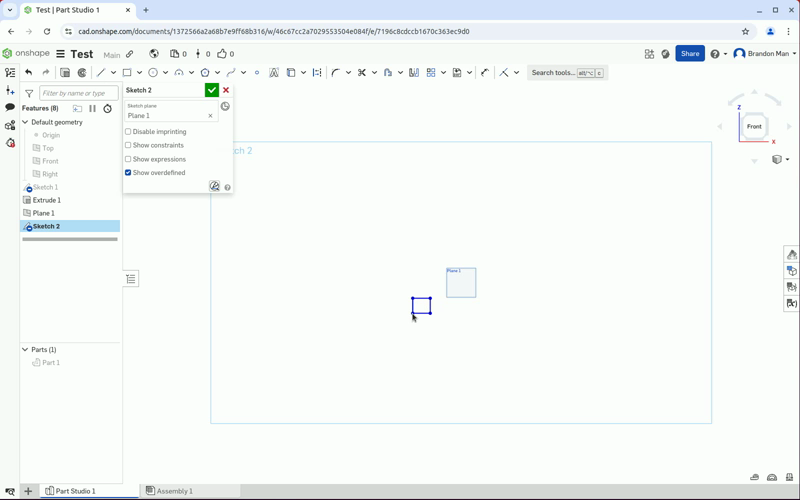
mouse_move(429, 306)
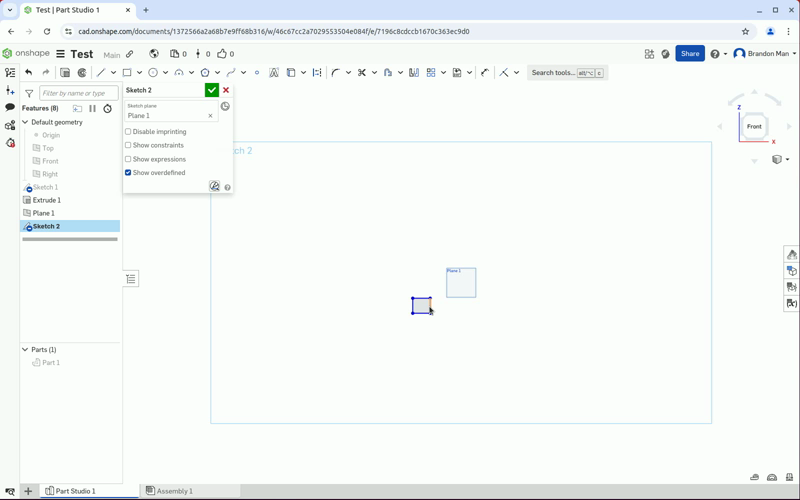
scroll(6)
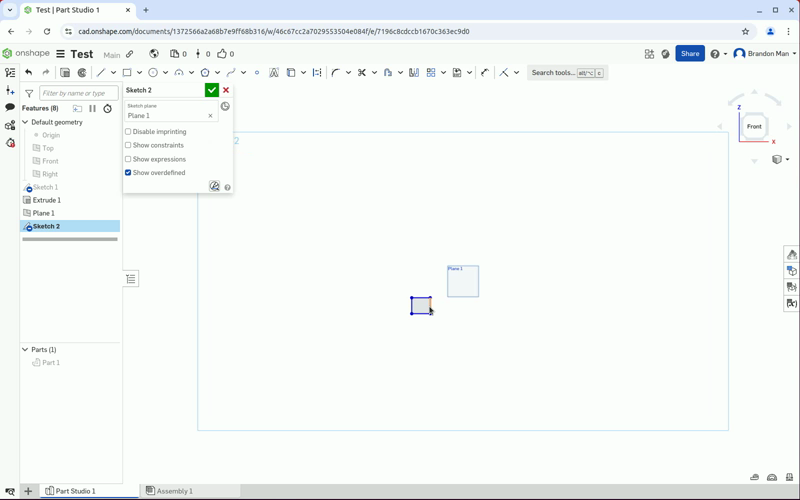
scroll(6)
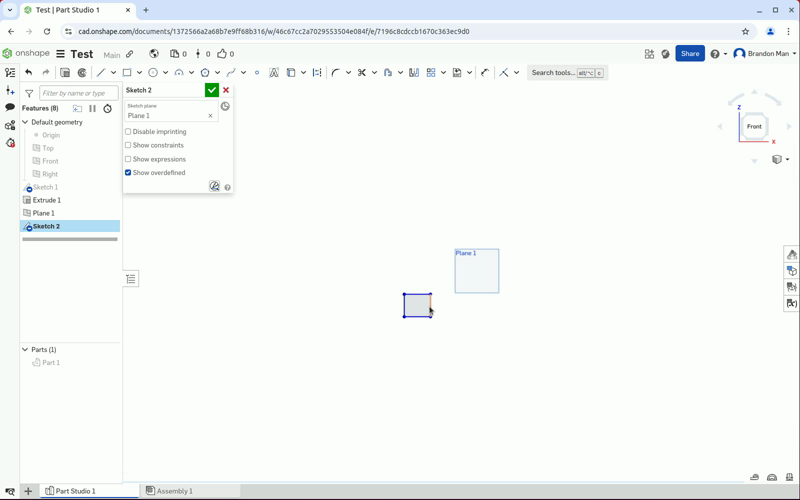
scroll(6)
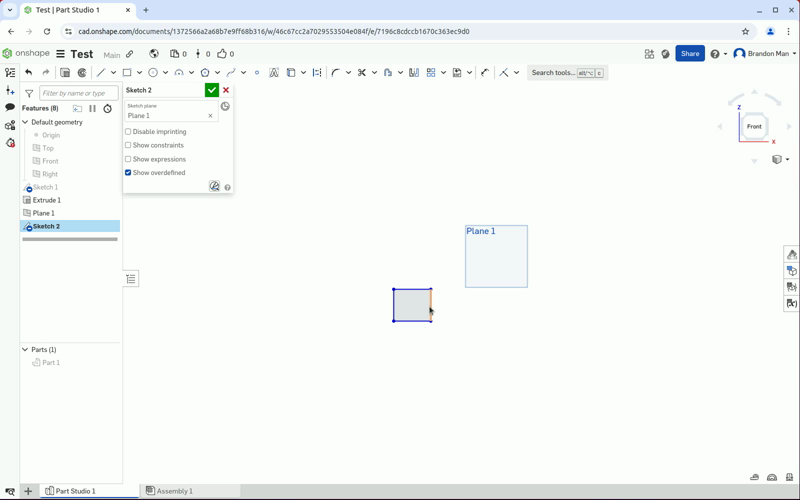
scroll(6)
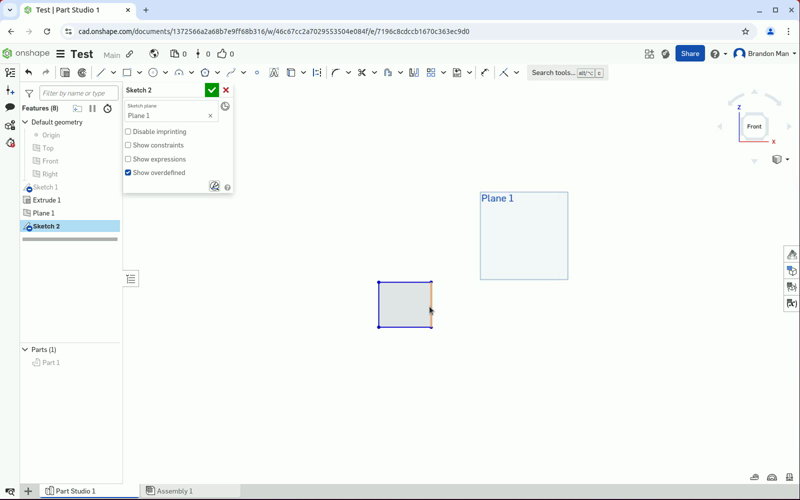
scroll(6)
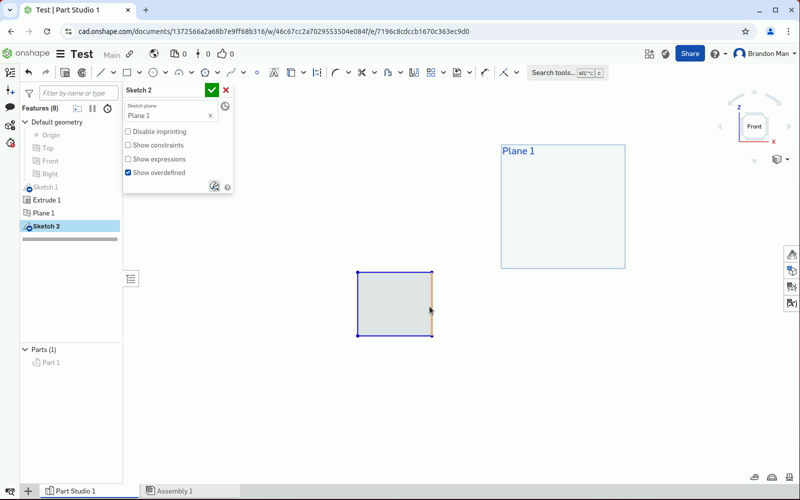
scroll(6)
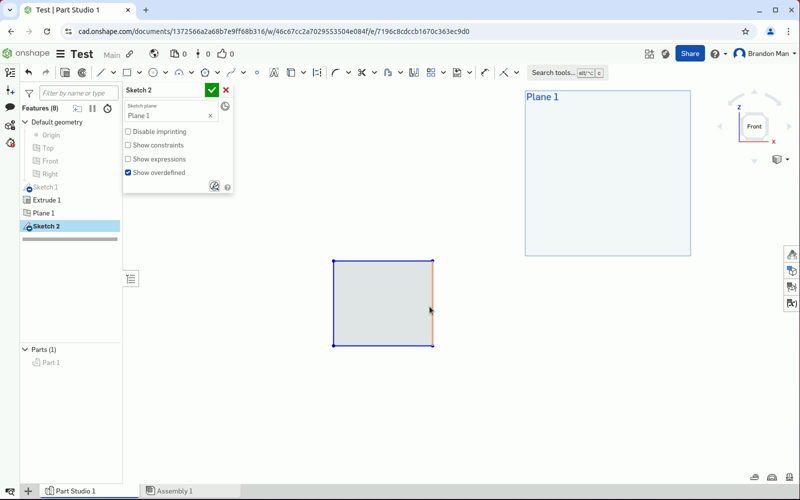
scroll(6)
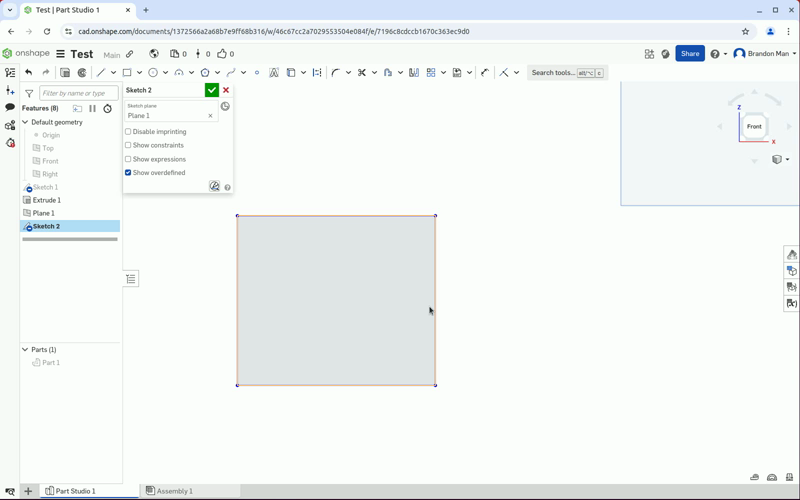
click(429, 306)
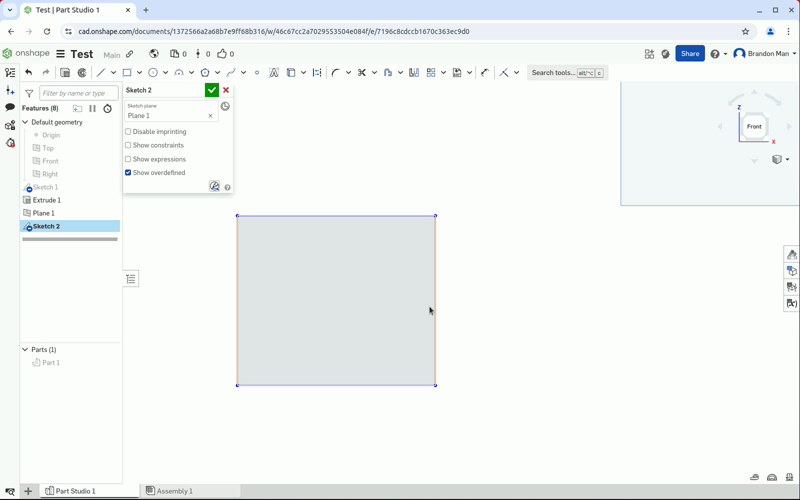
scroll(-6)
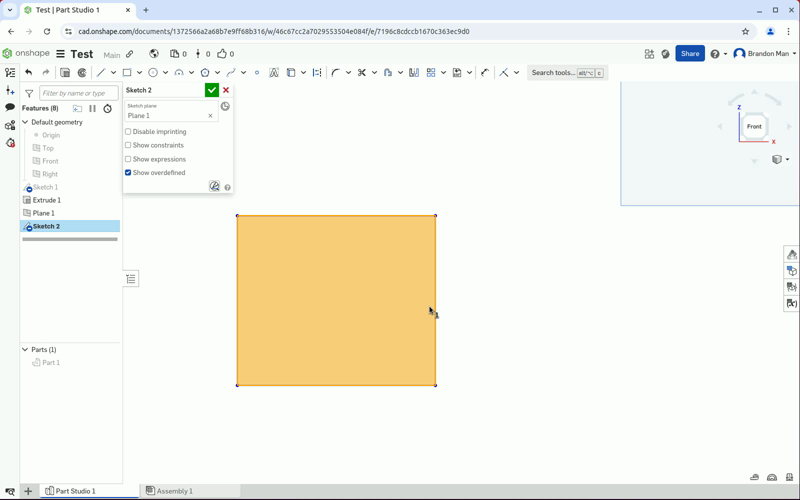
scroll(-6)
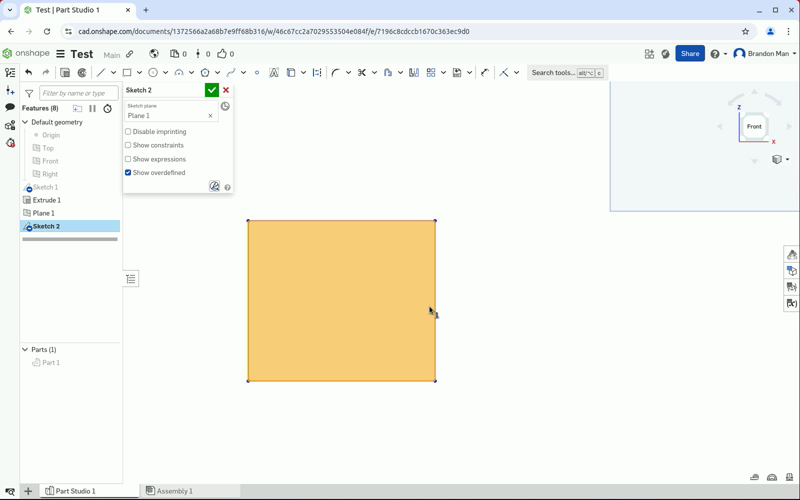
scroll(-6)
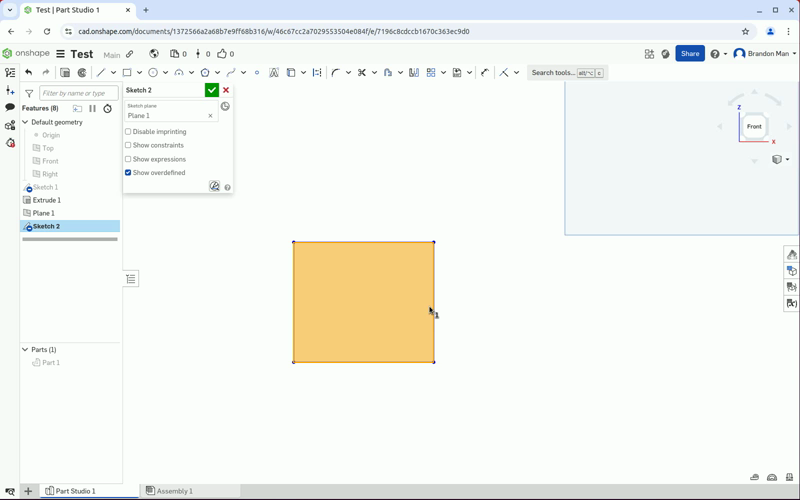
scroll(-6)
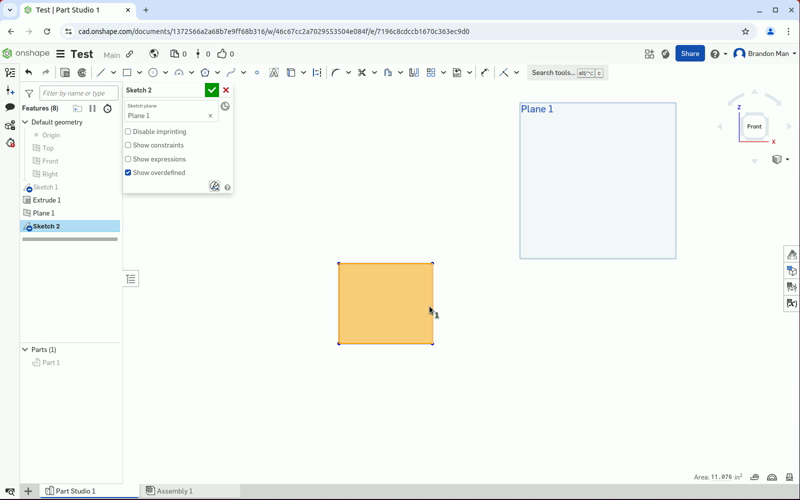
scroll(-6)
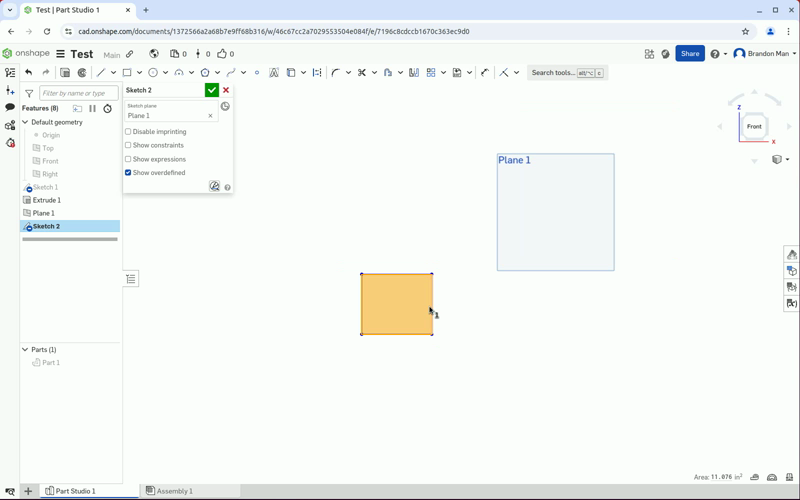
scroll(-6)
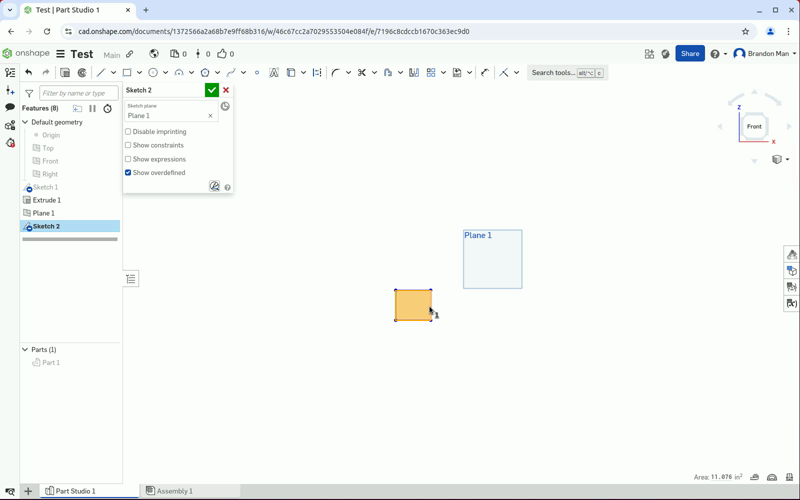
scroll(-6)
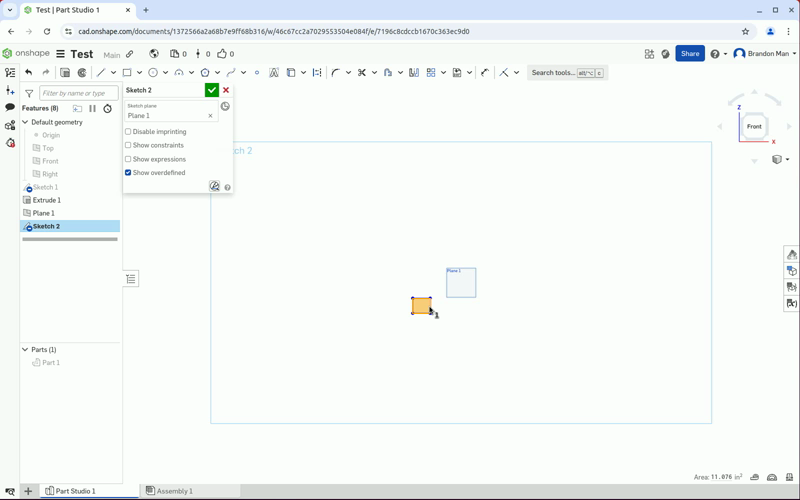
mouse_move(73, 352)
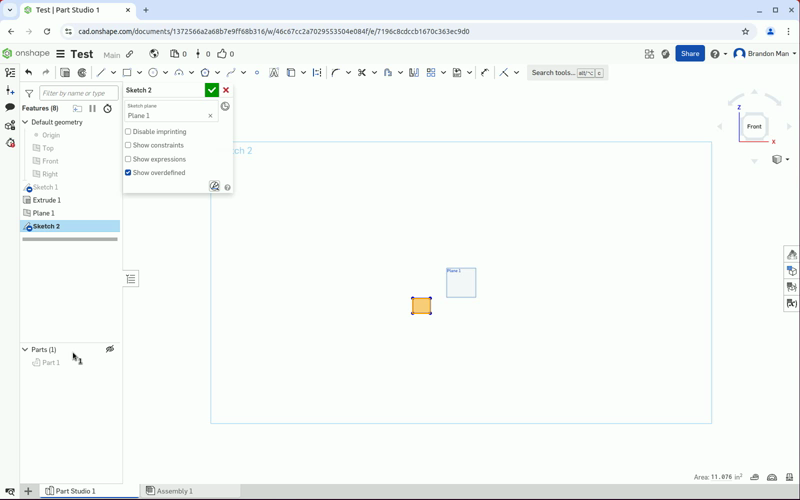
key(shift+y)
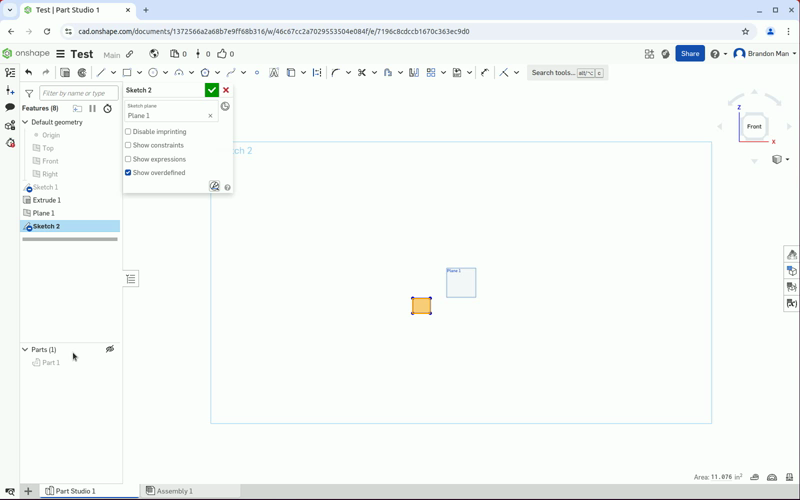
key(shift+e)
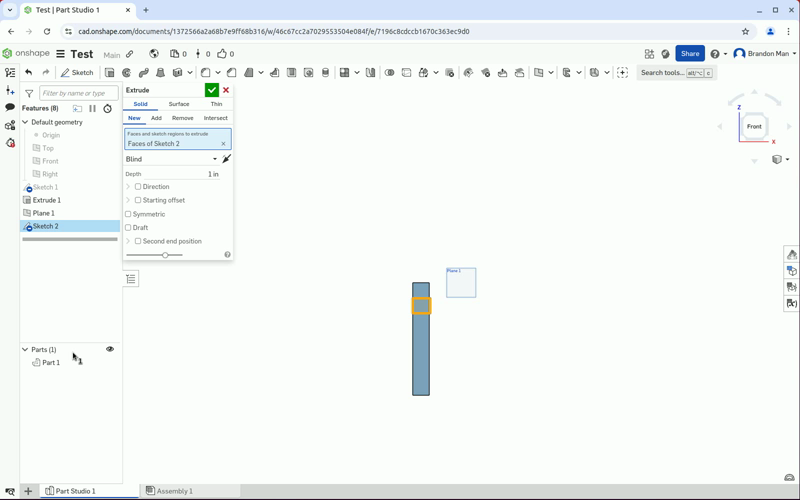
mouse_move(143, 106)
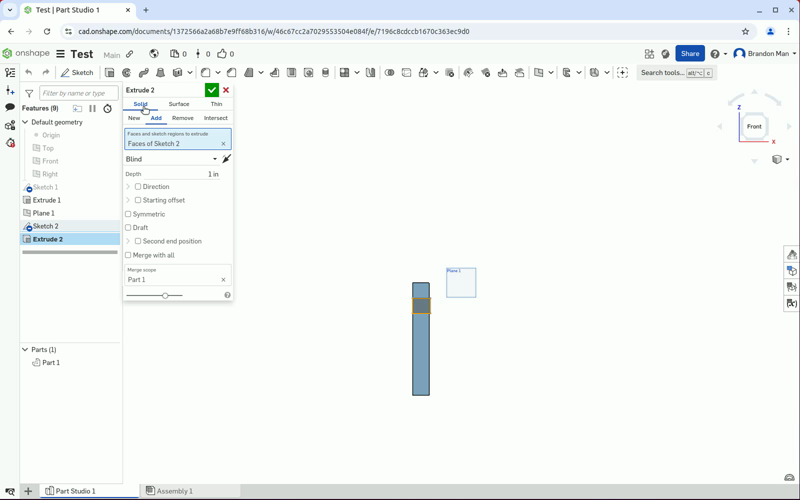
click(143, 106)
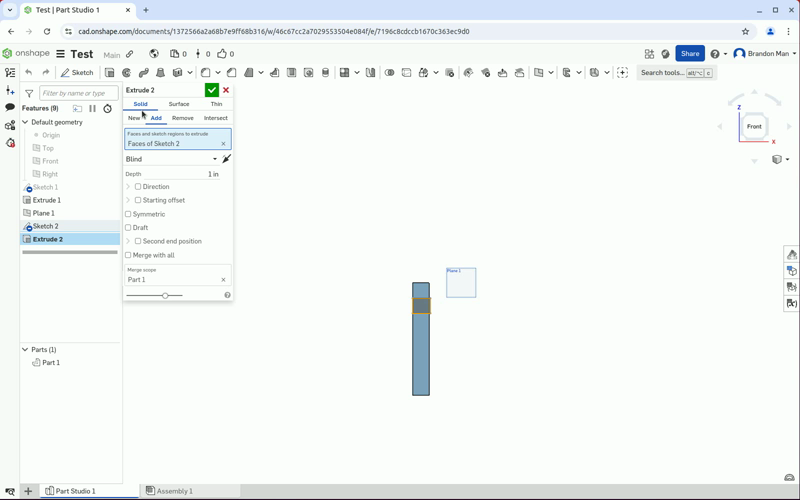
mouse_move(137, 120)
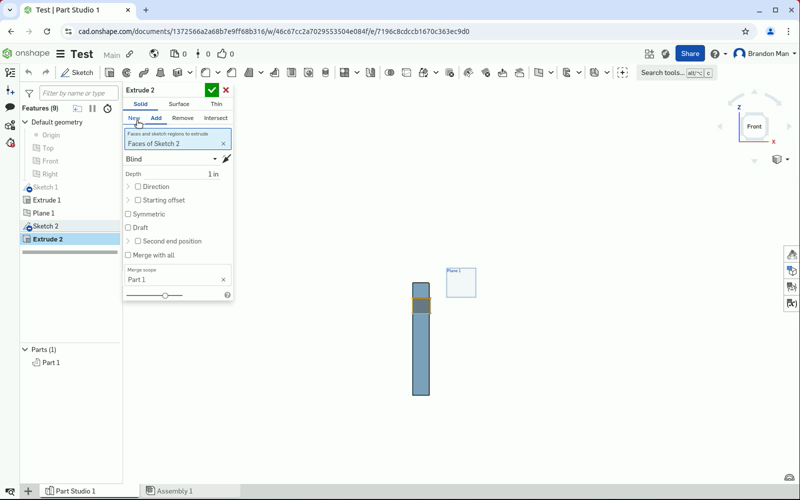
click(137, 120)
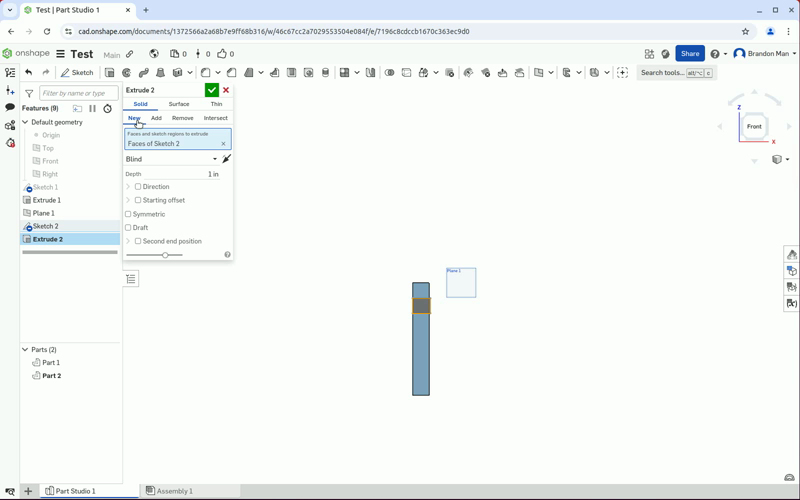
key(tab, 4)
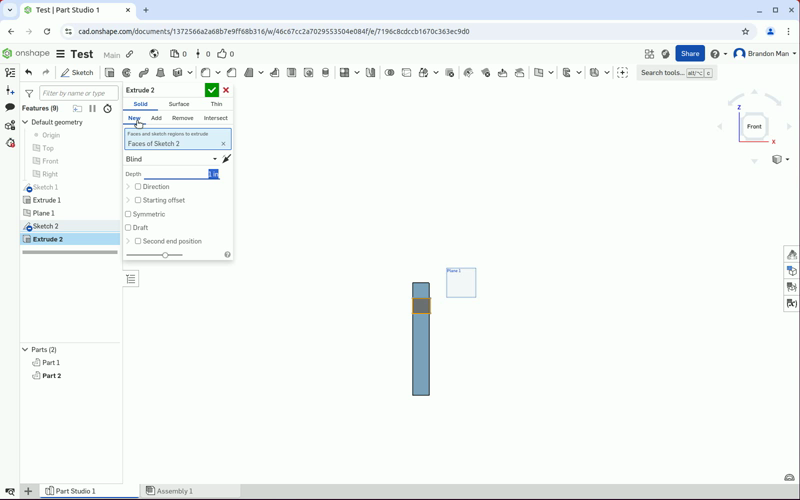
text(7.943)
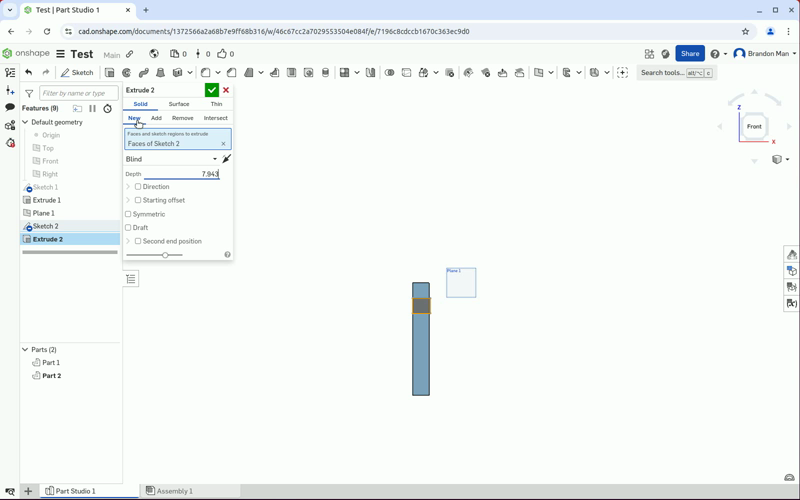
key(enter)
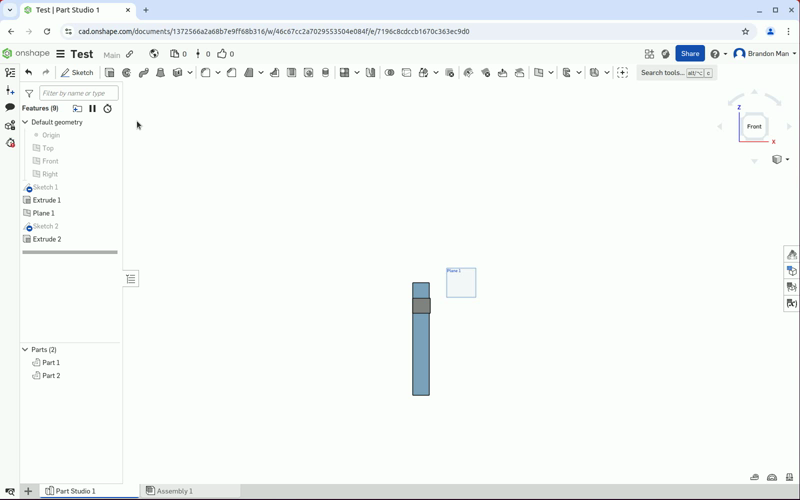
key(shift+h)
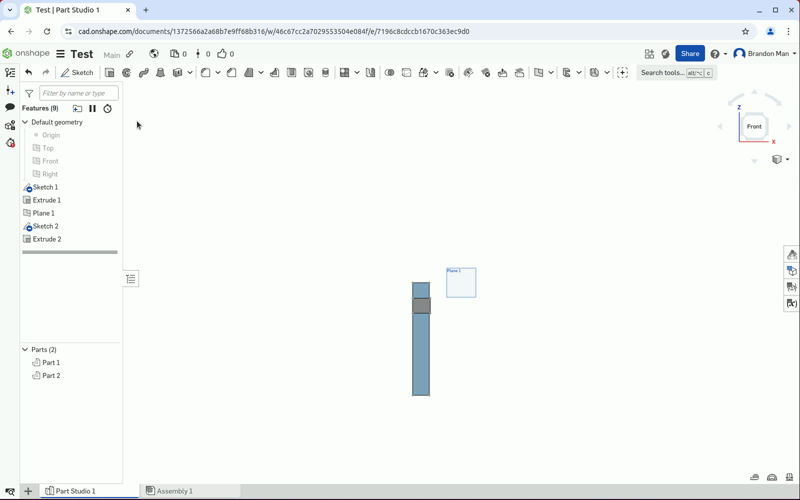
key(shift+h)
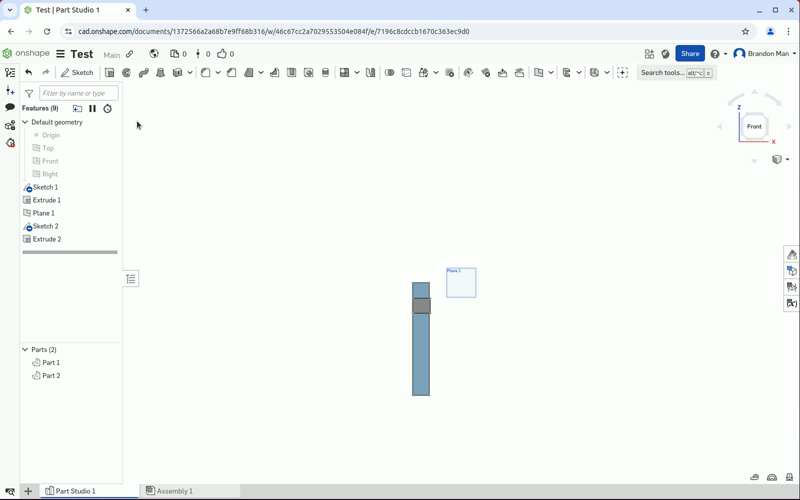
key(shift+7)
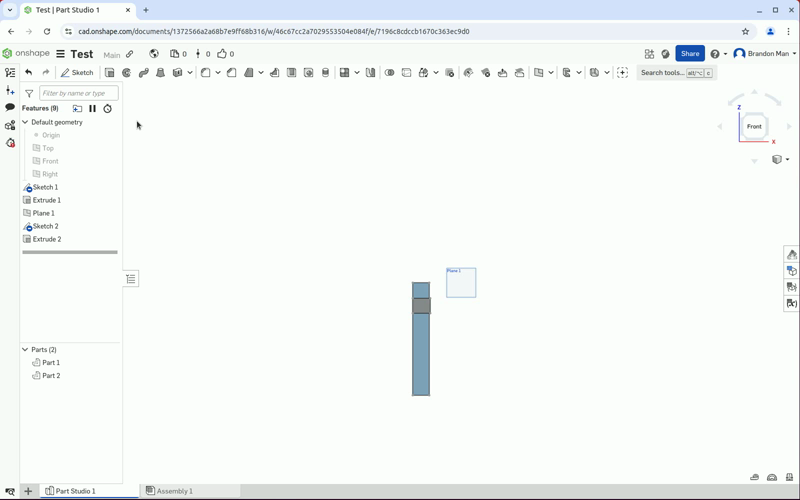
key(left, 2)
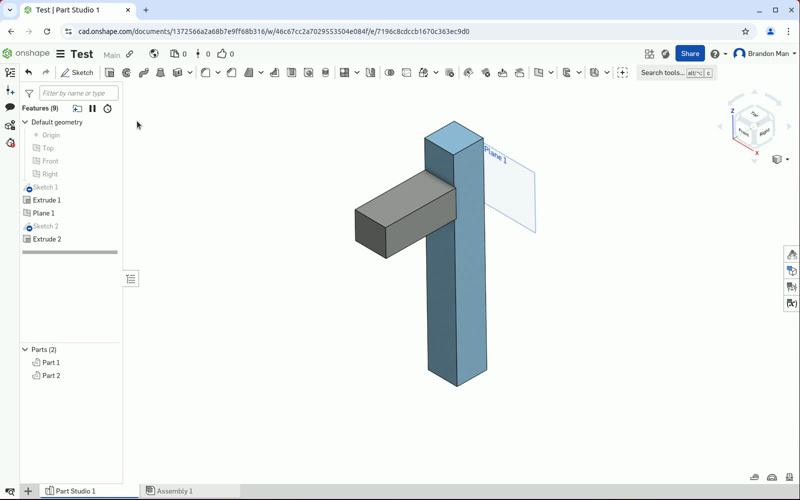
key(down, 2)
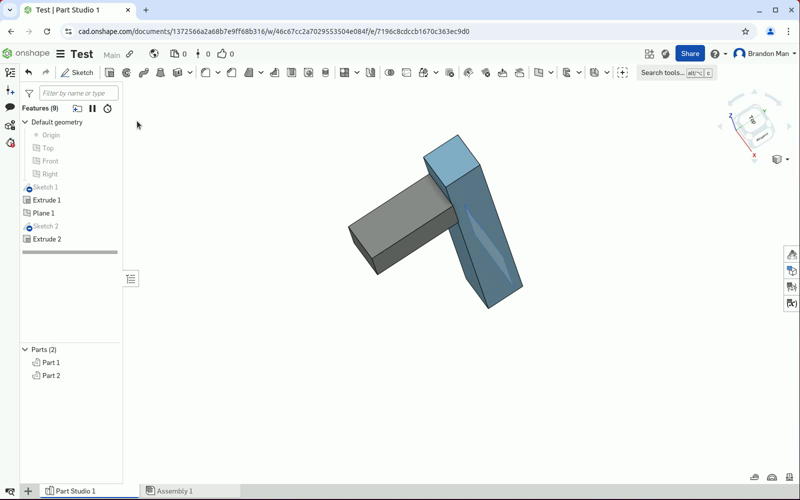
key(up, 2)
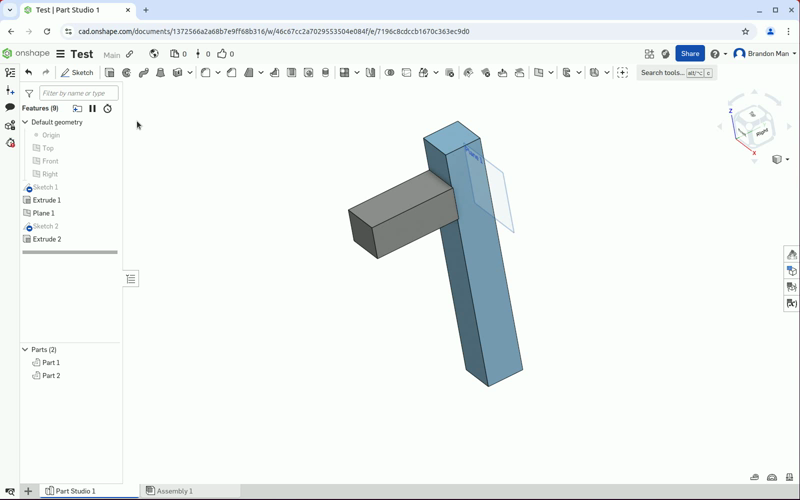
key(right, 2)
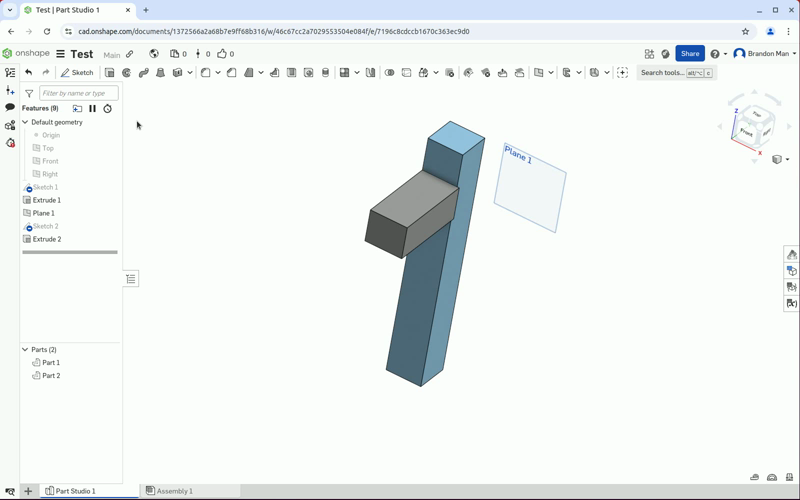
mouse_move(73, 189)
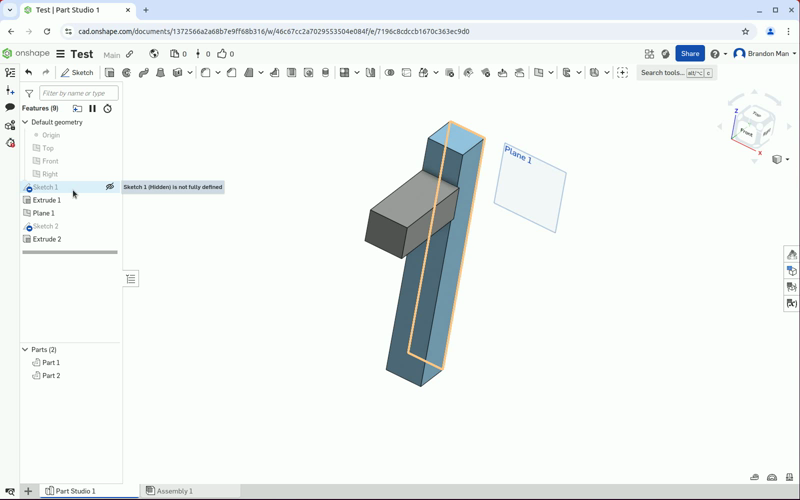
click(73, 189)